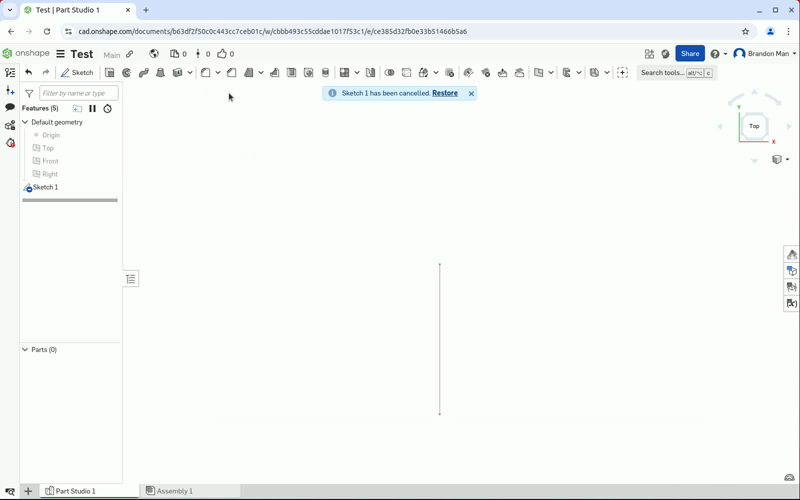
key(shift+h)
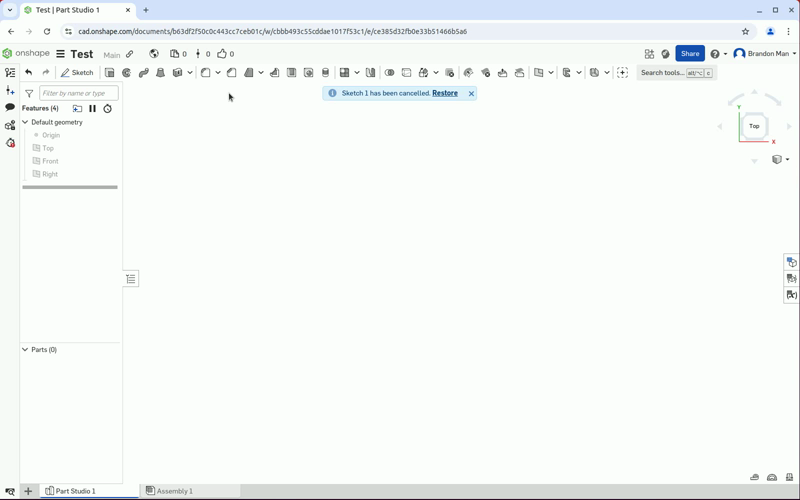
mouse_move(73, 352)
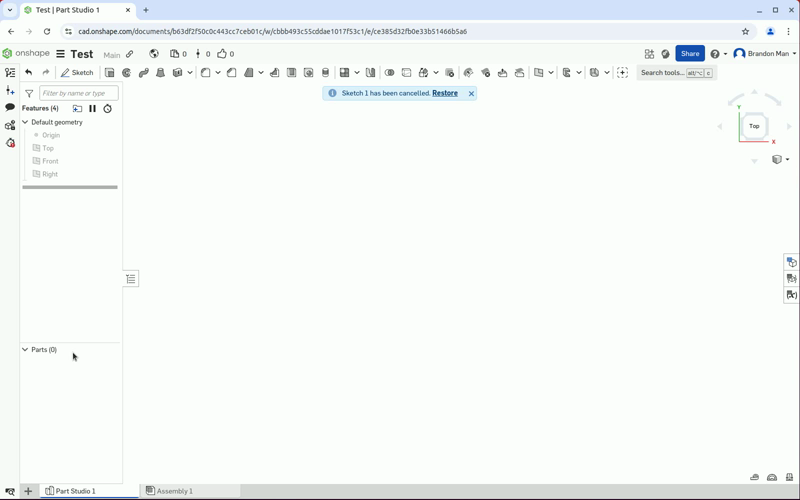
key(y)
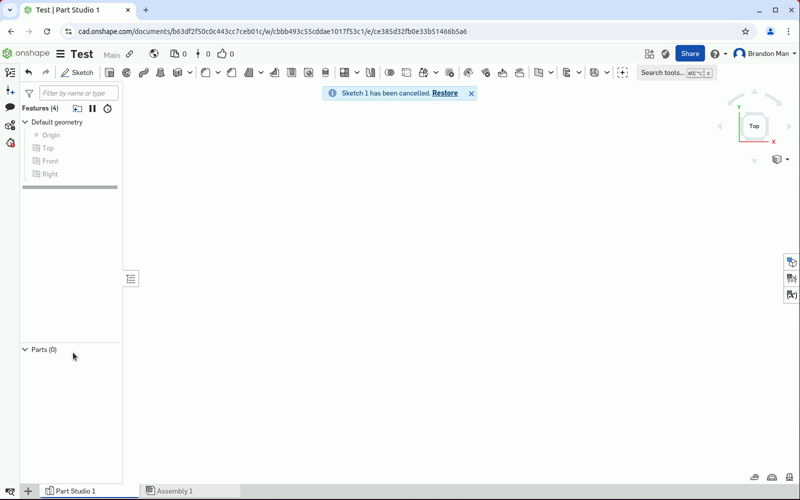
key(shift+p)
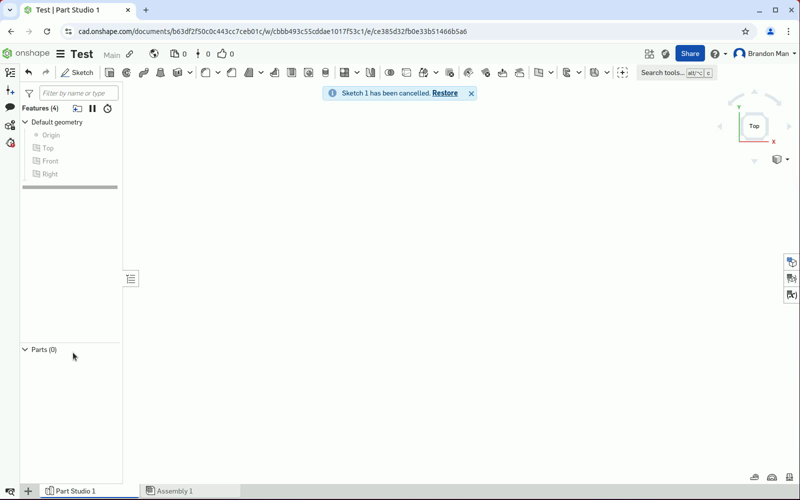
key(space)
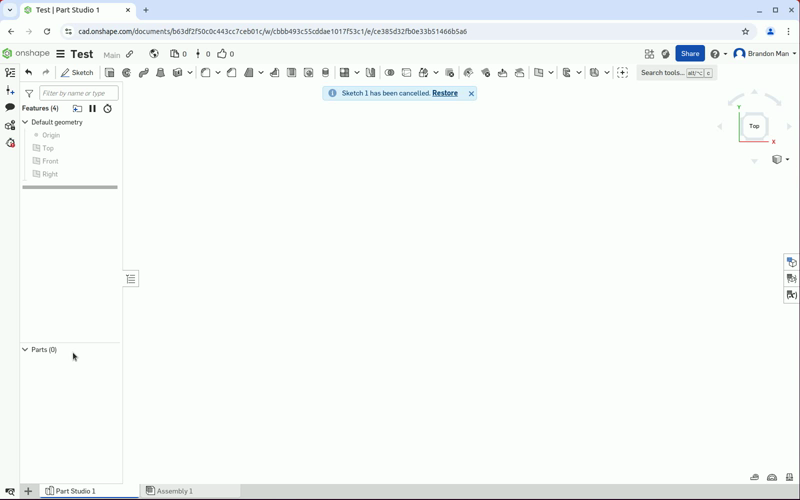
key_down(shift)
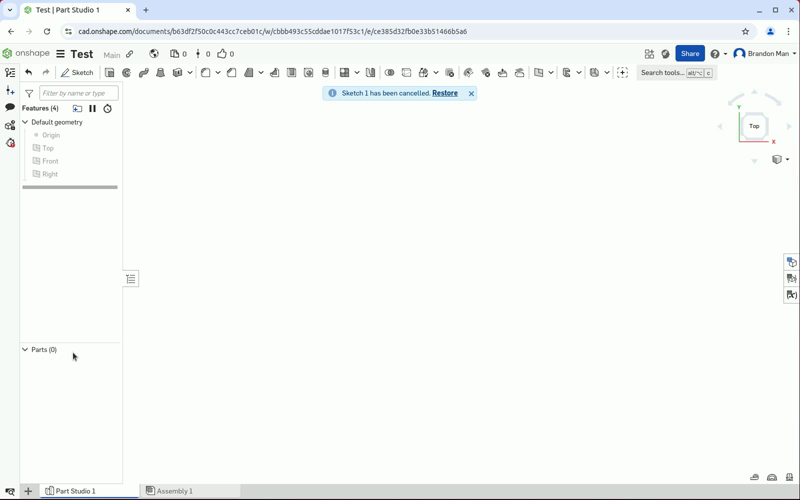
key(up)
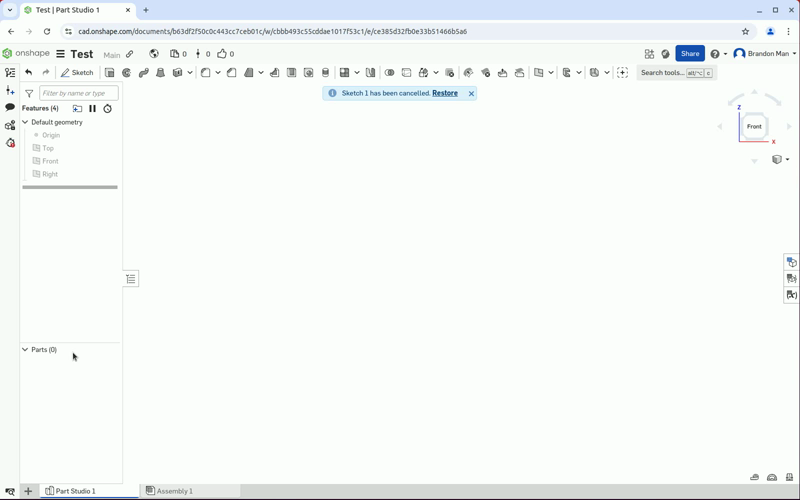
key_up(shift)
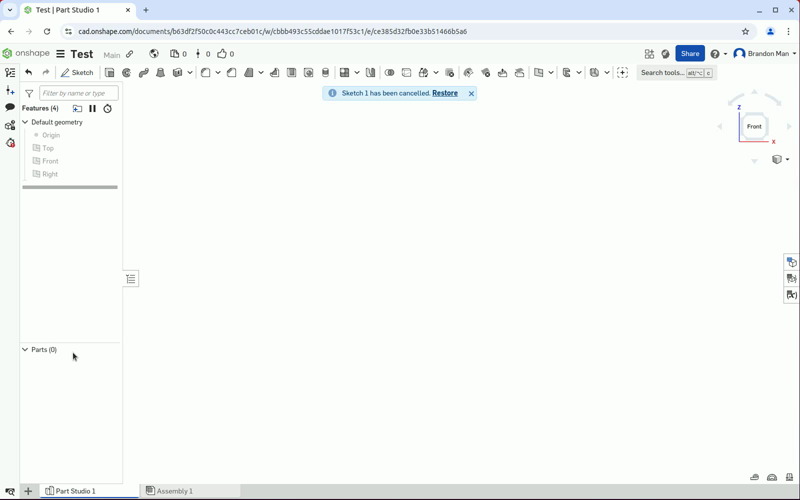
mouse_move(73, 352)
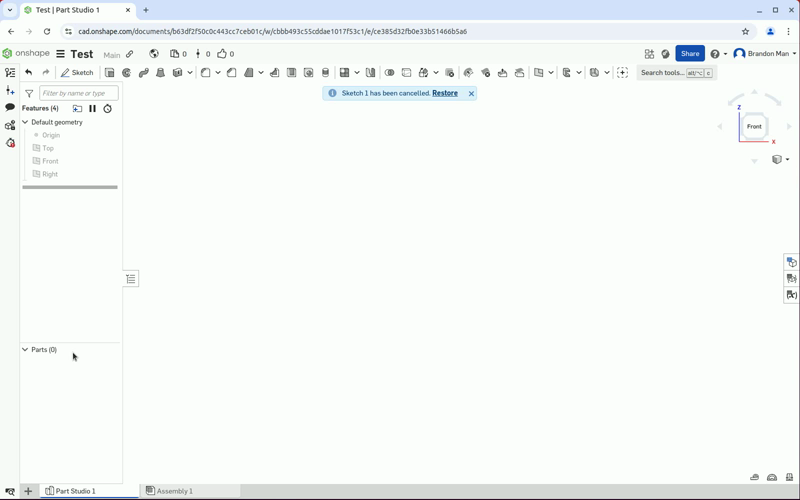
key(shift+y)
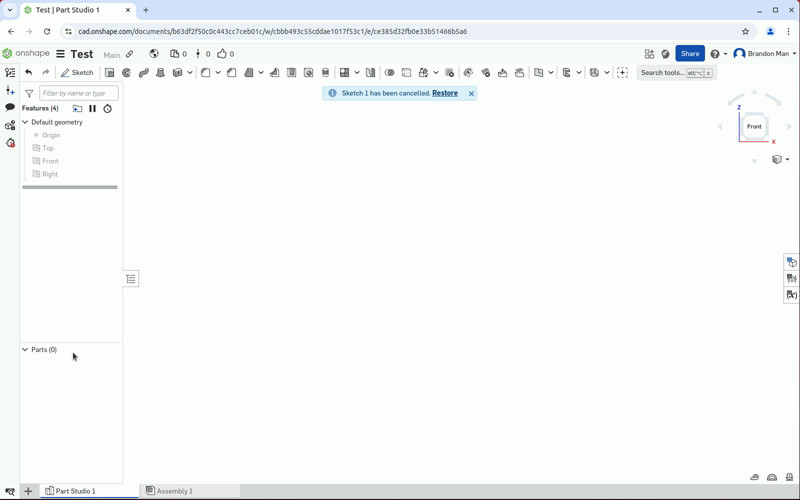
key(shift+s)
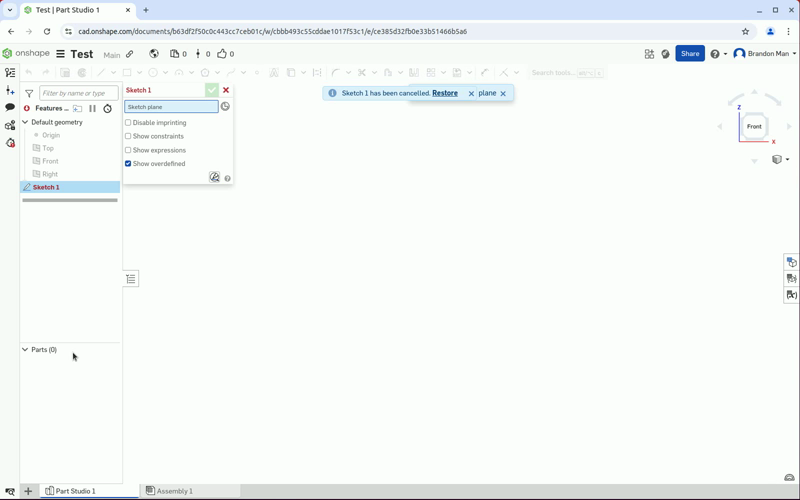
mouse_move(73, 163)
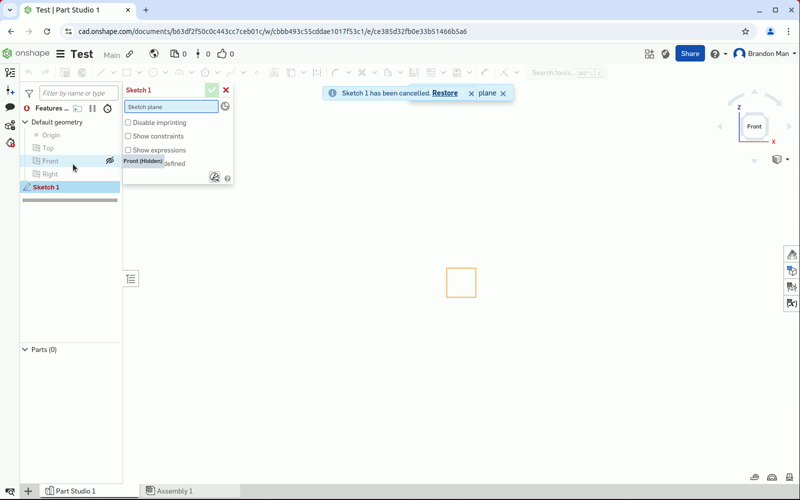
click(73, 163)
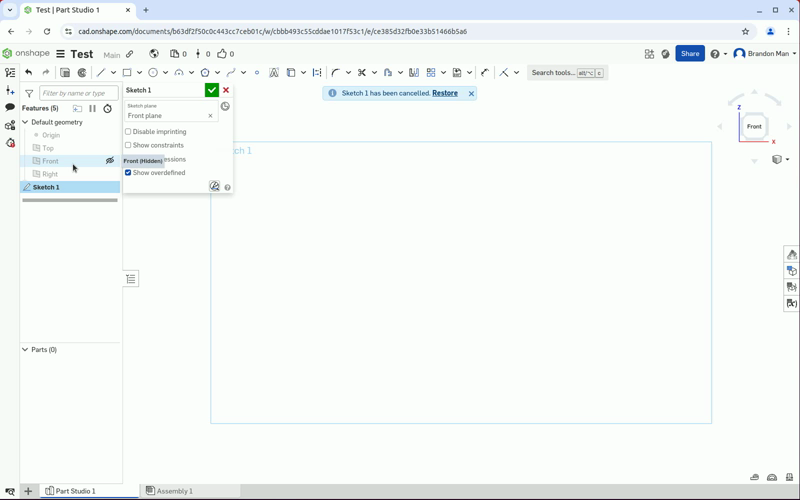
mouse_move(73, 352)
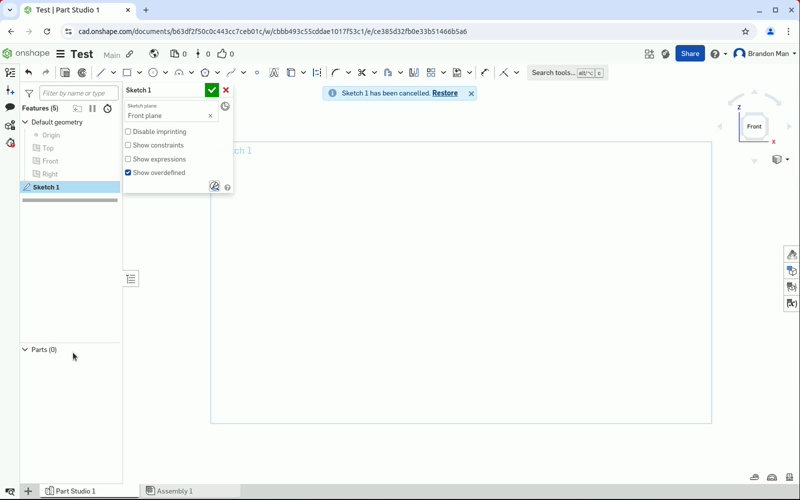
key(y)
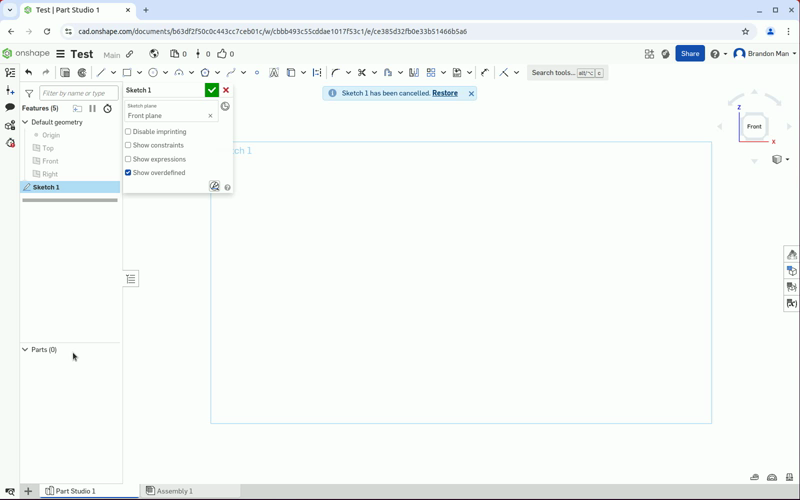
key(l)
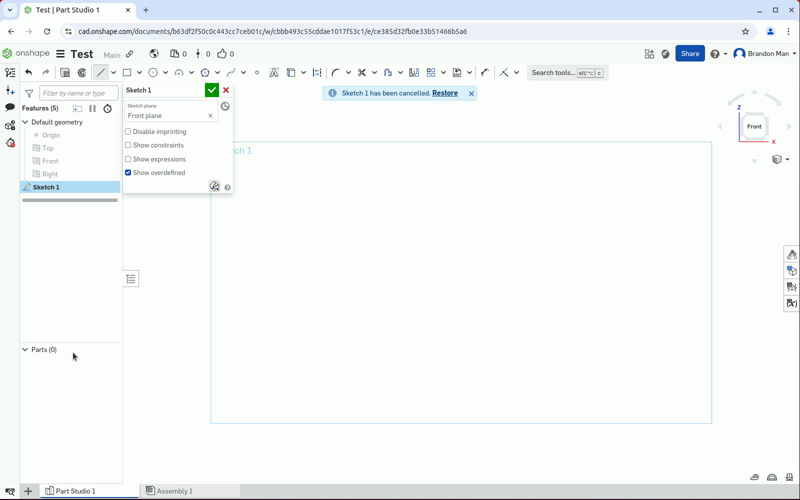
key_down(shift)
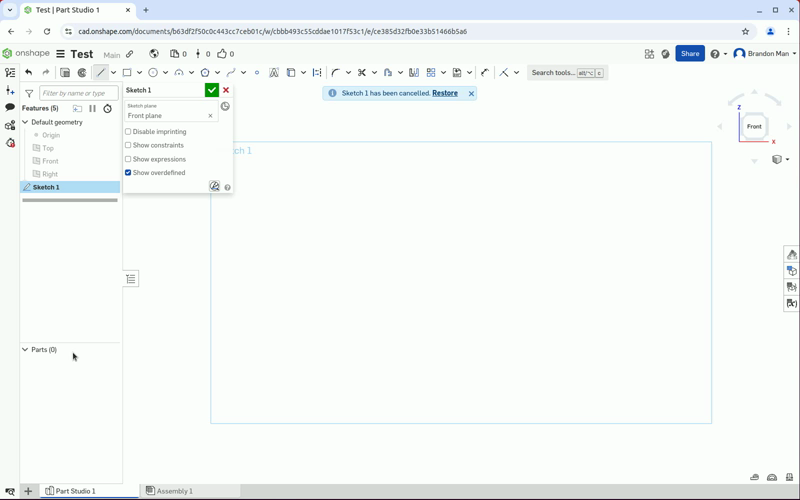
mouse_move(395, 282)
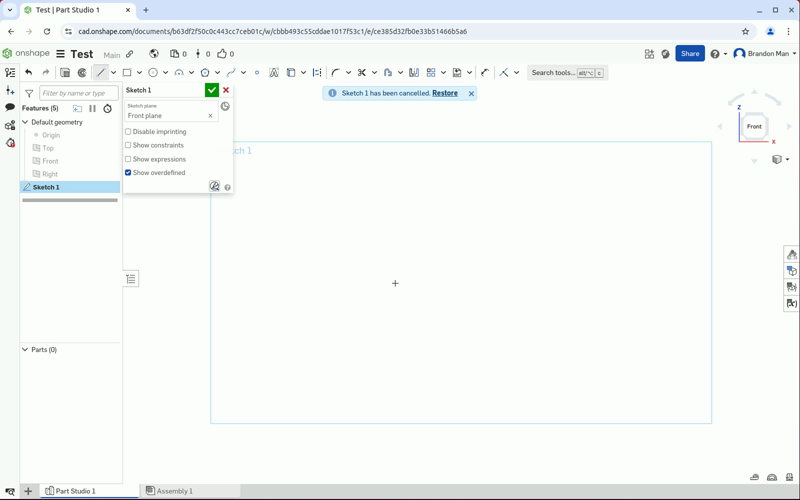
click(395, 282)
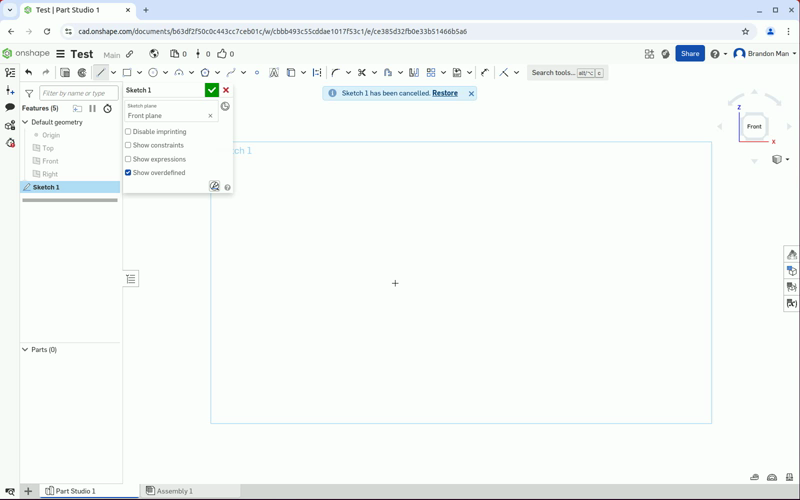
key_up(shift)
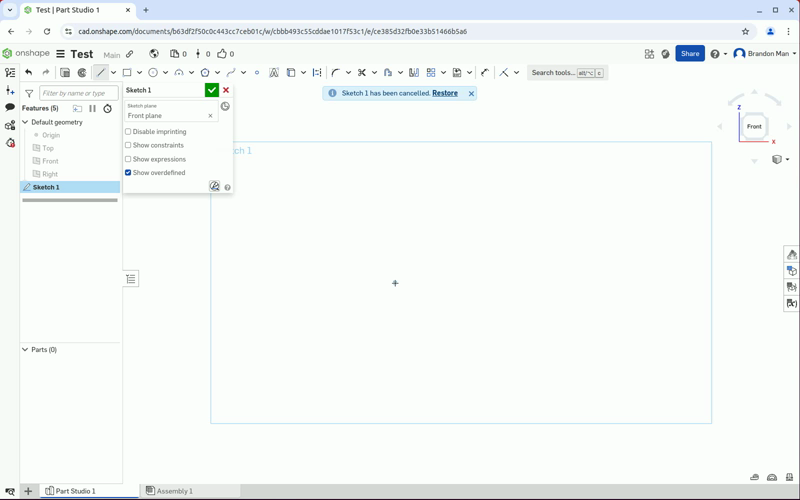
key_down(shift)
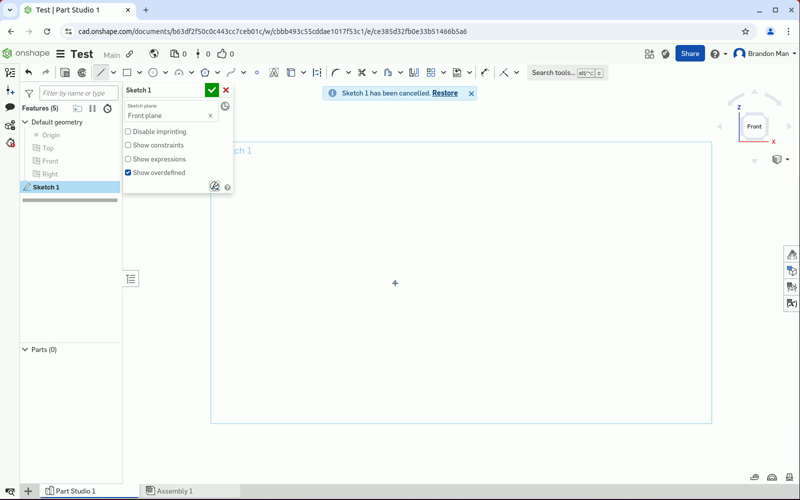
mouse_move(461, 282)
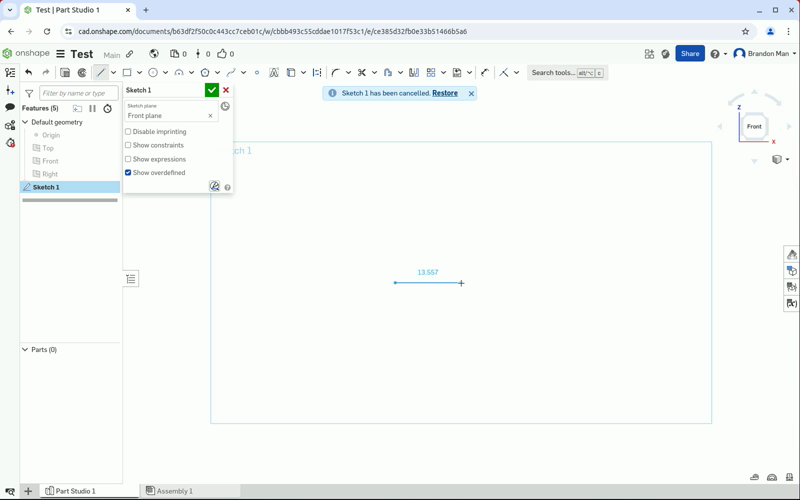
click(461, 282)
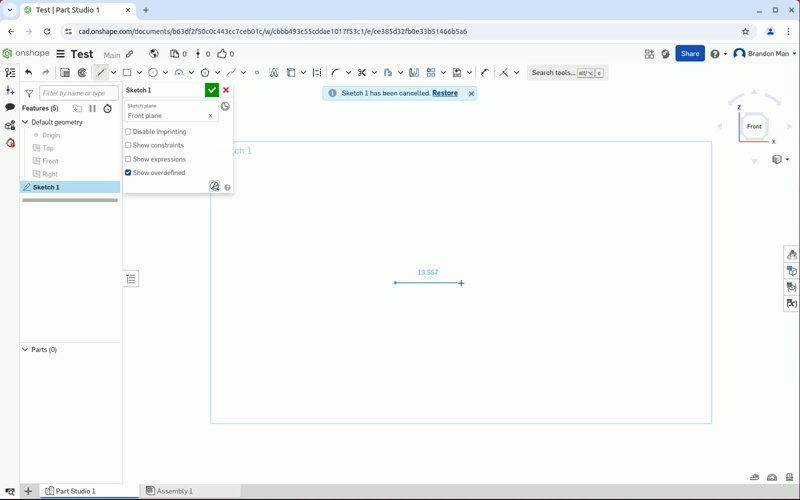
key_up(shift)
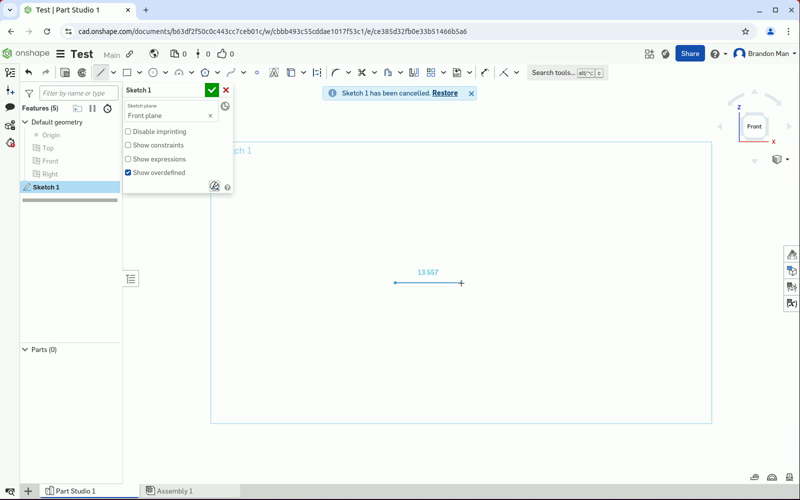
key_down(shift)
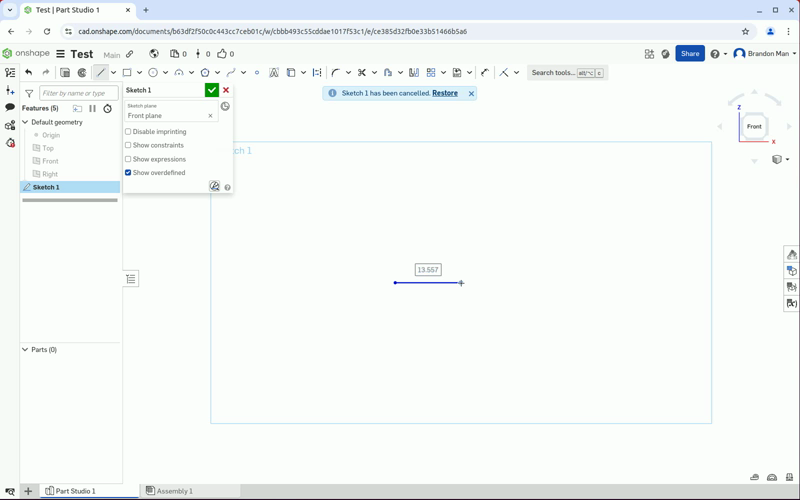
mouse_move(461, 216)
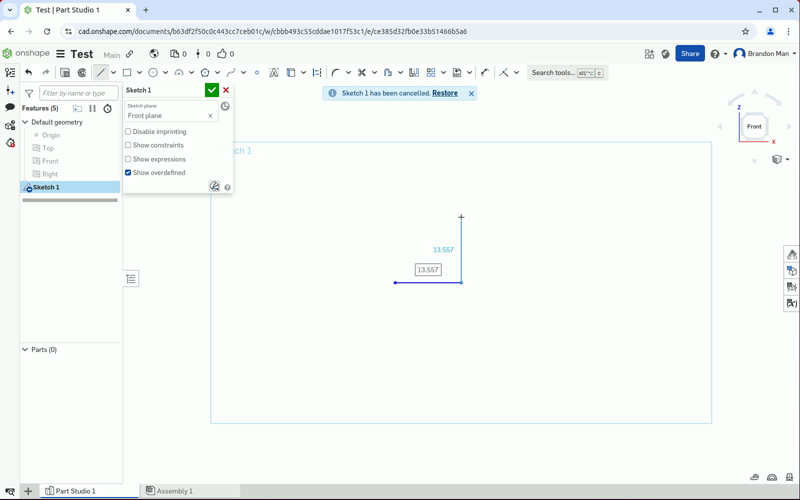
click(461, 216)
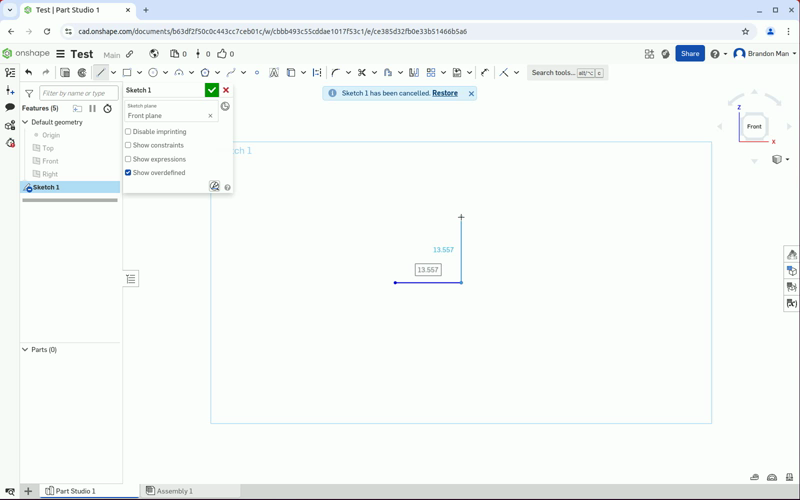
key_up(shift)
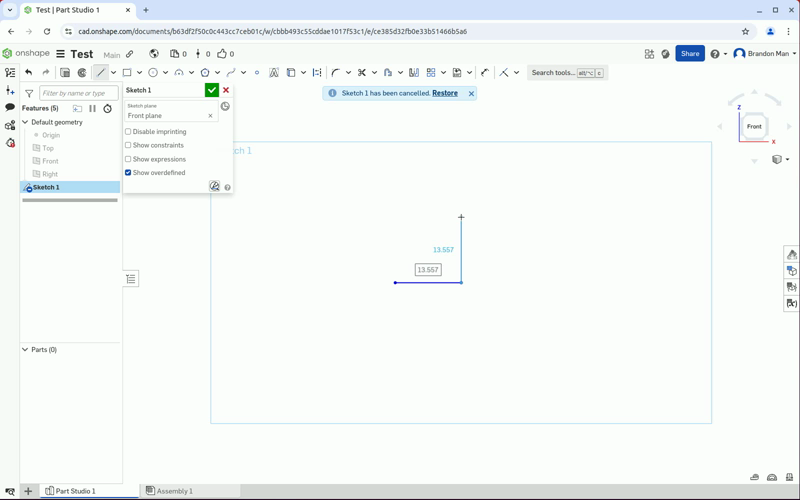
key_down(shift)
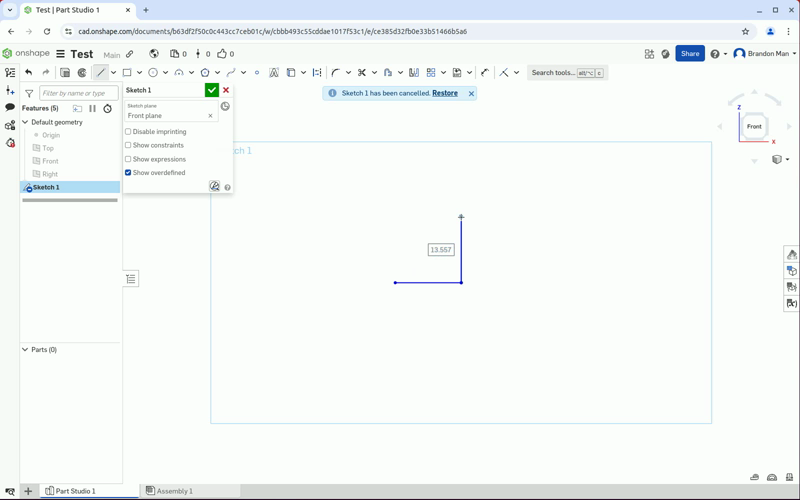
mouse_move(395, 216)
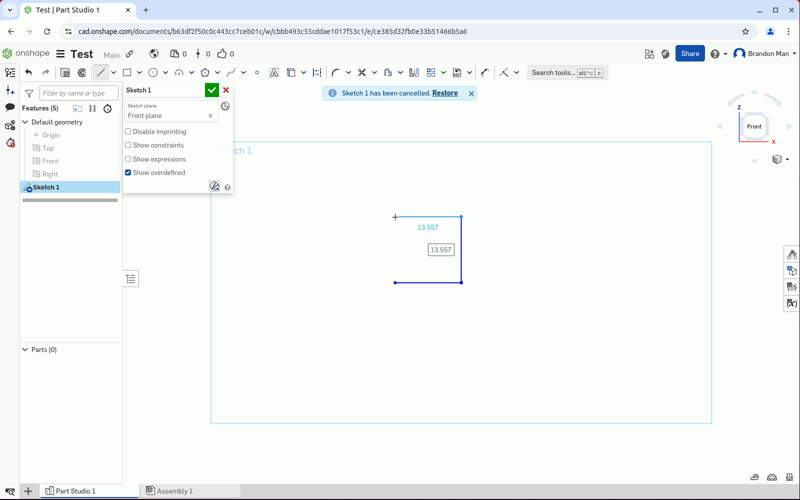
click(395, 216)
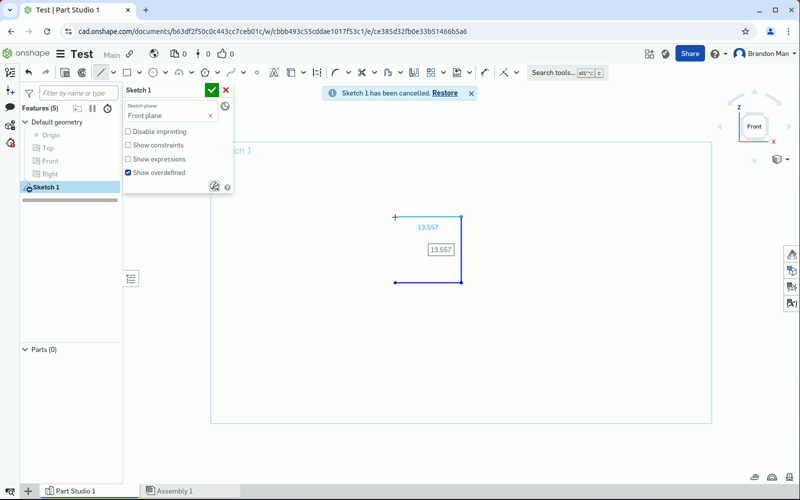
key_up(shift)
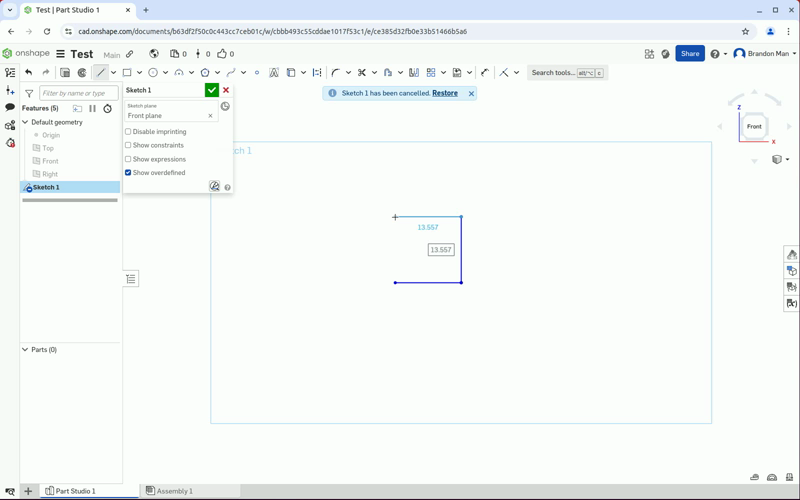
key_down(shift)
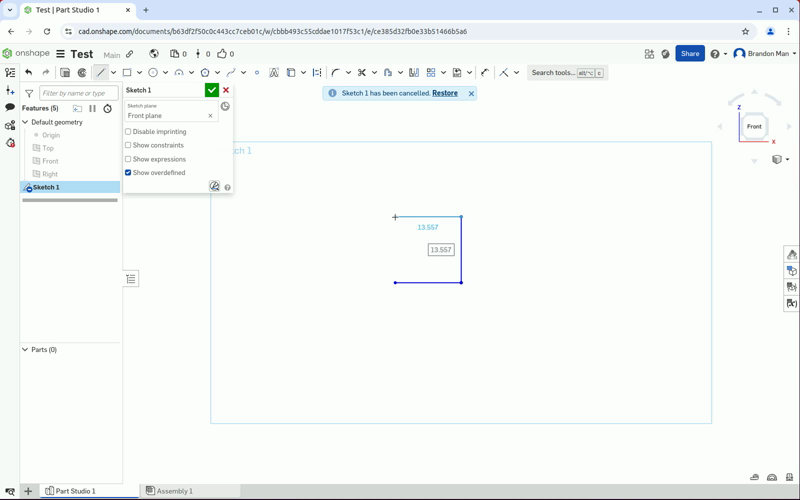
mouse_move(395, 282)
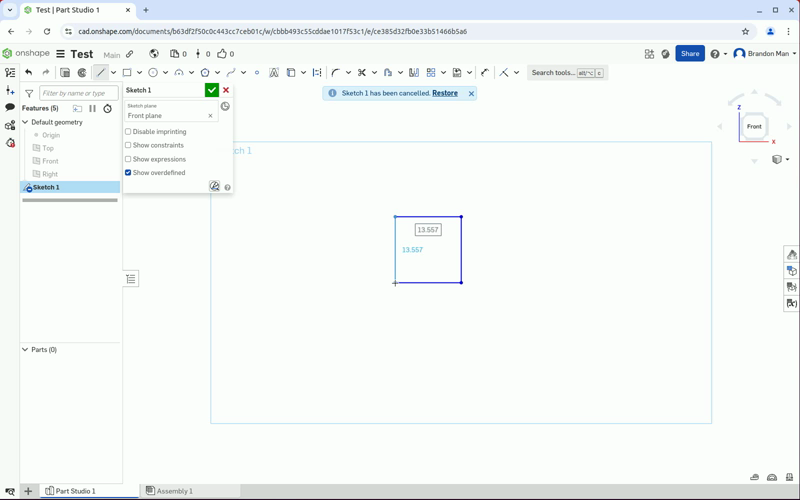
key_up(shift)
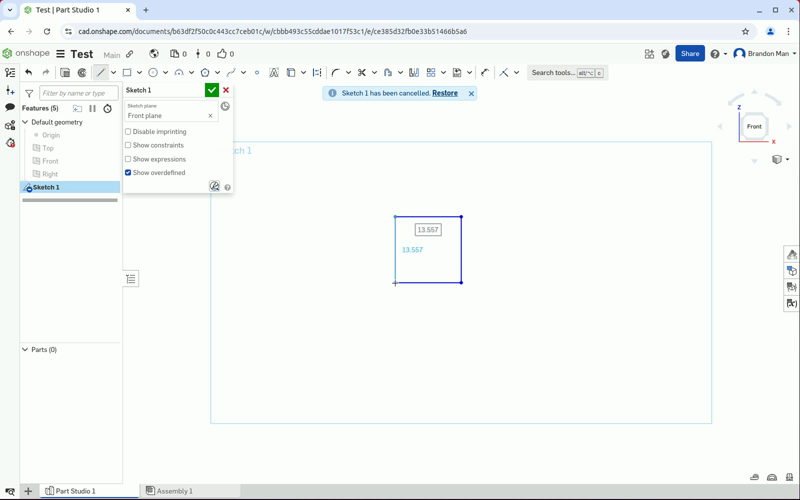
click(395, 282)
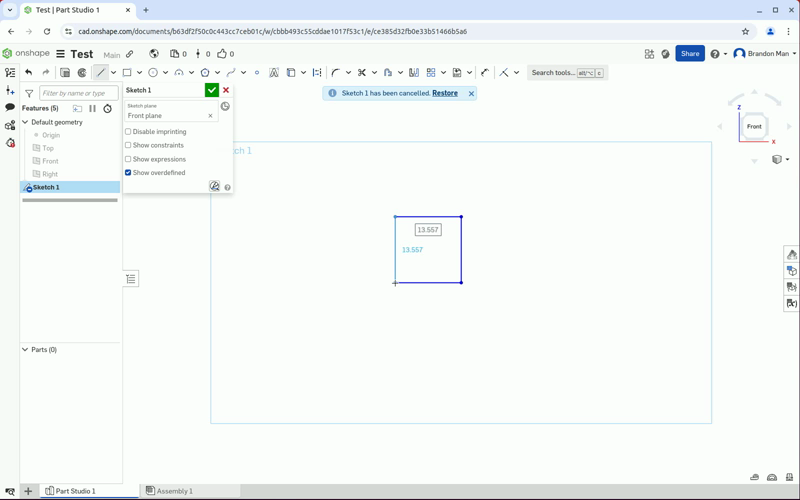
key(esc)
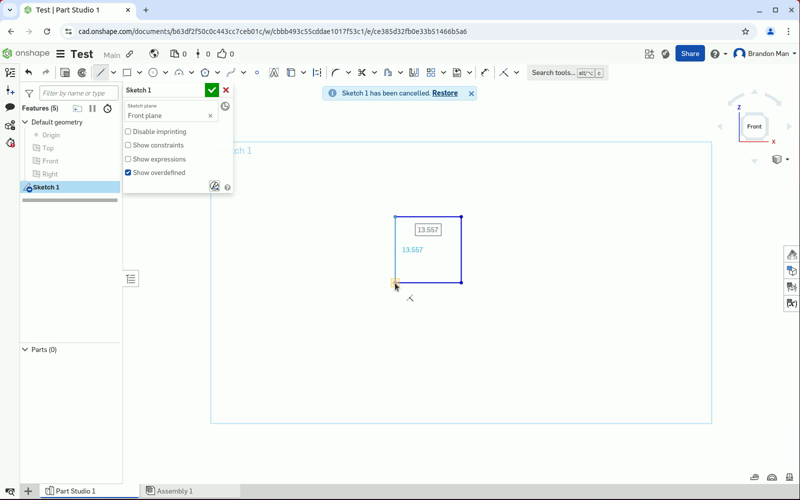
mouse_move(443, 262)
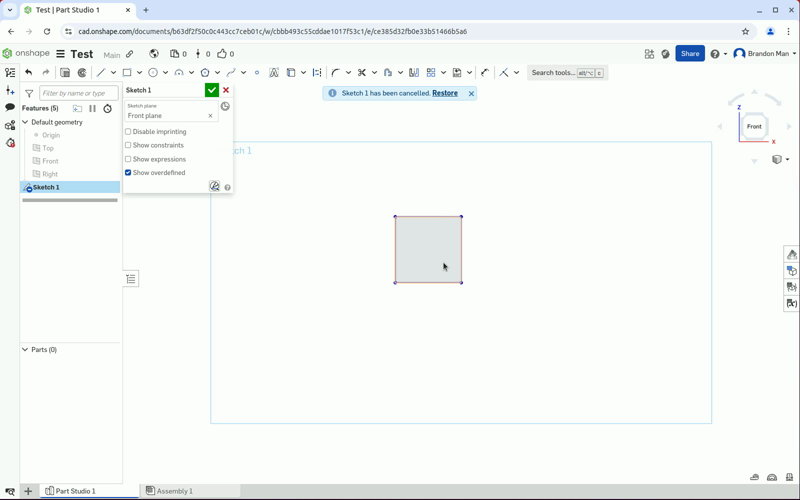
click(443, 262)
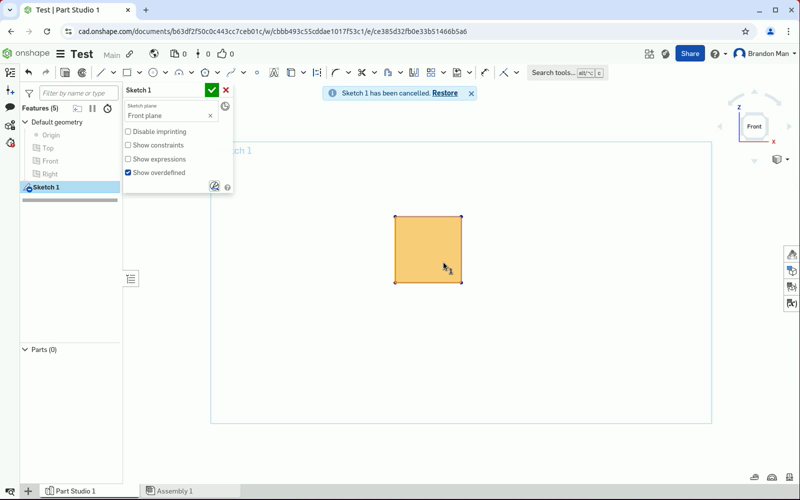
mouse_move(73, 352)
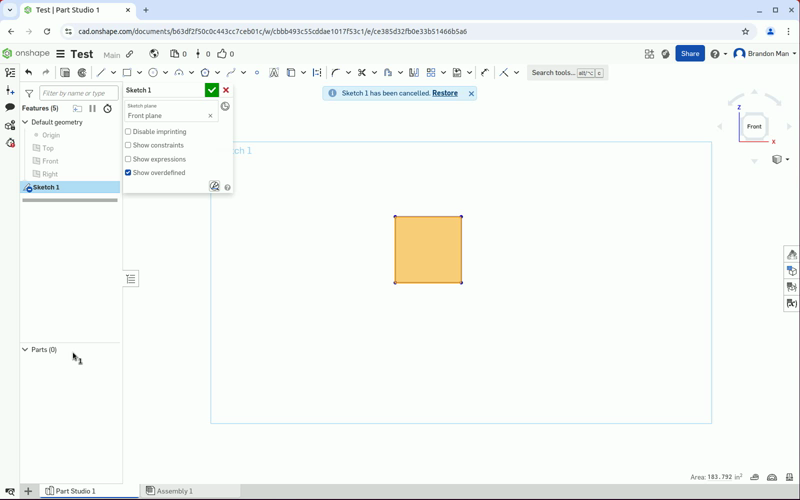
key(shift+y)
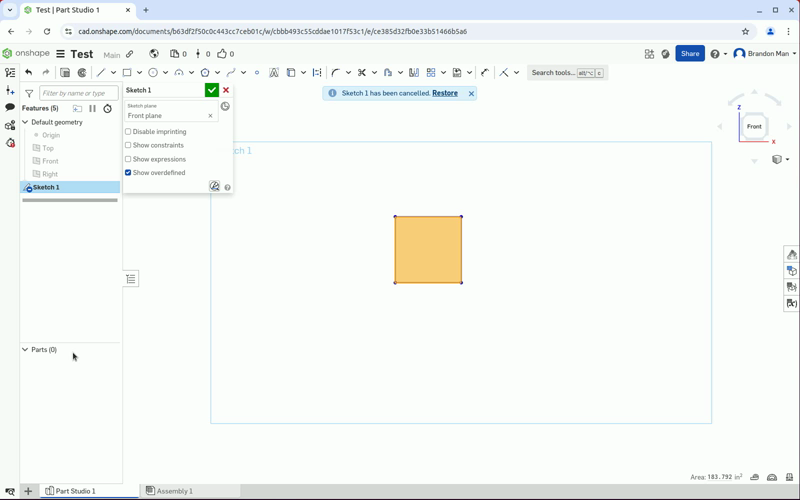
key(shift+e)
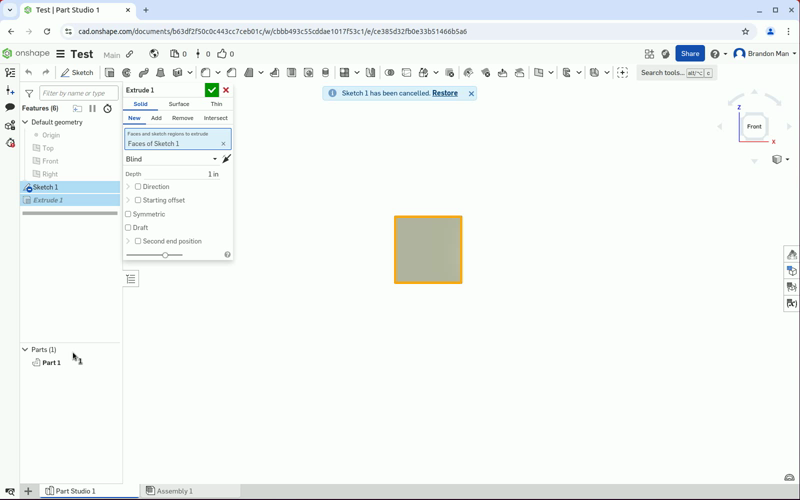
mouse_move(143, 106)
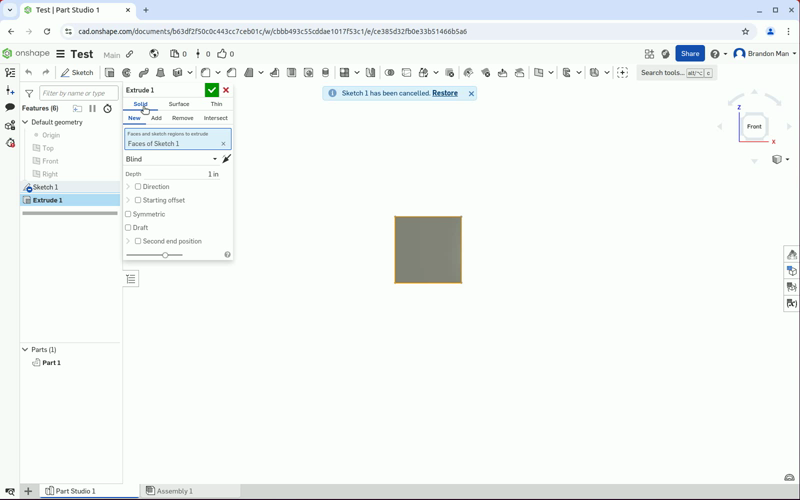
click(143, 106)
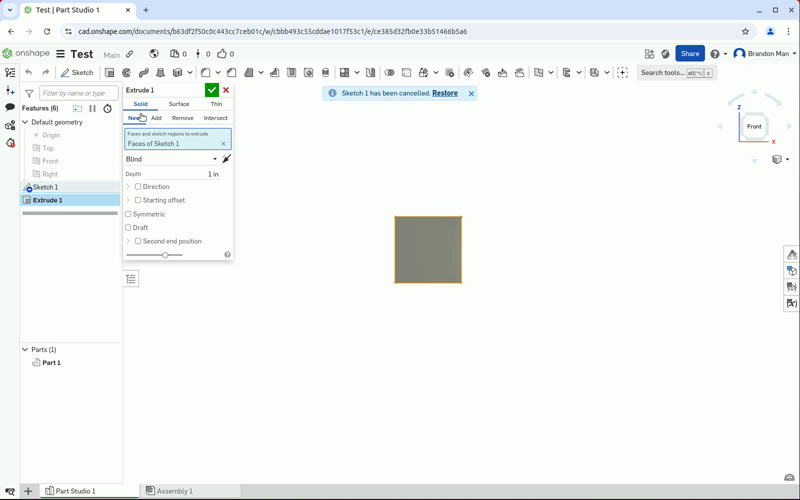
mouse_move(137, 120)
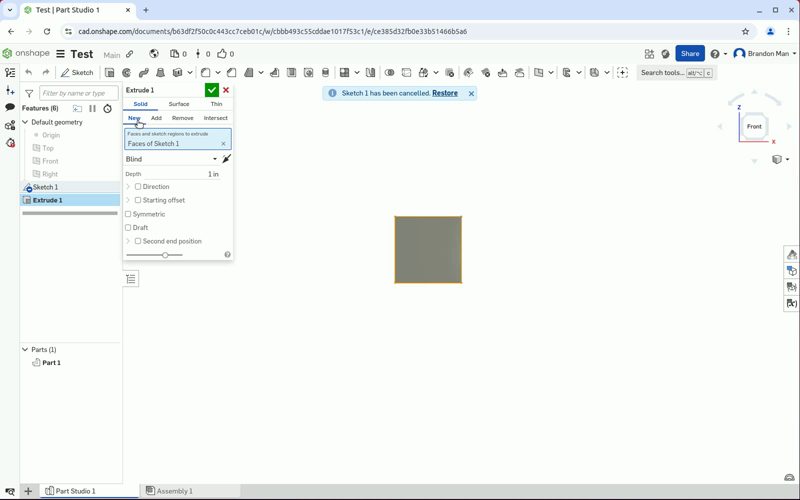
click(137, 120)
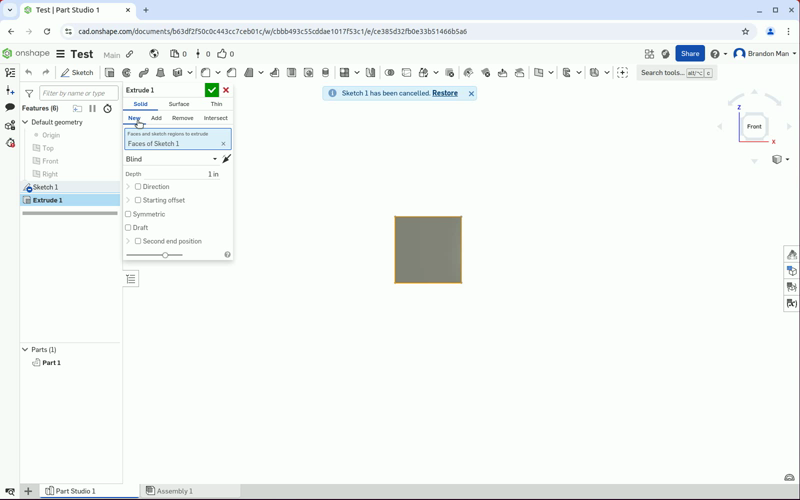
key(tab, 4)
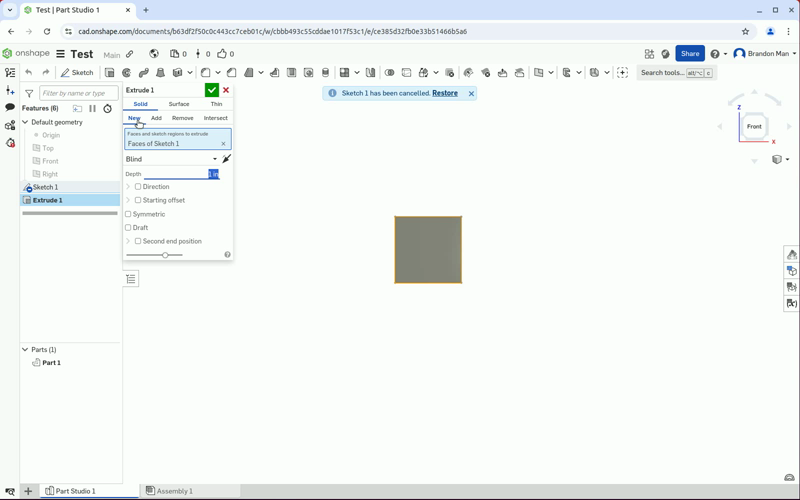
text(2.648)
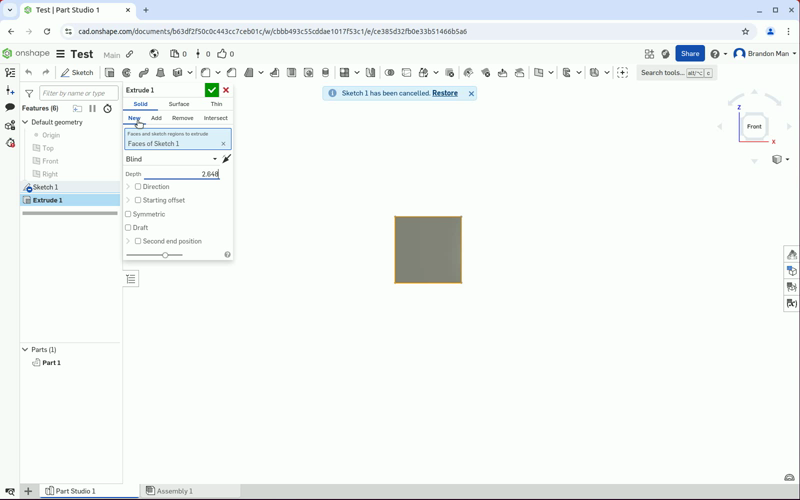
key(enter)
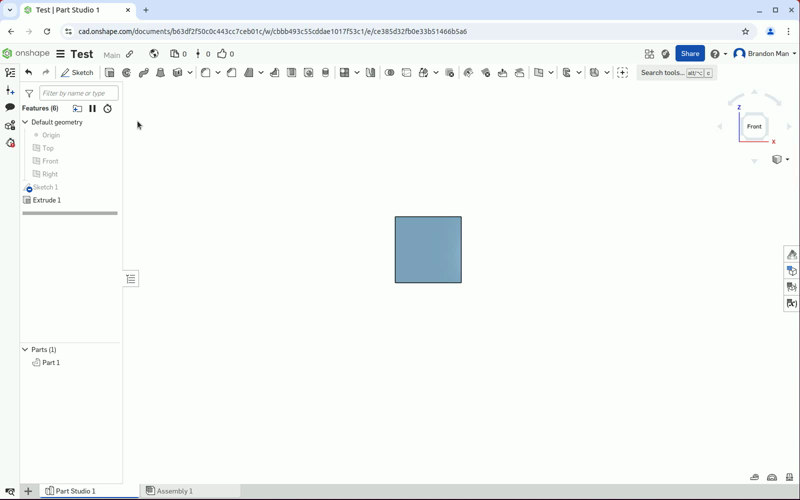
key(shift+h)
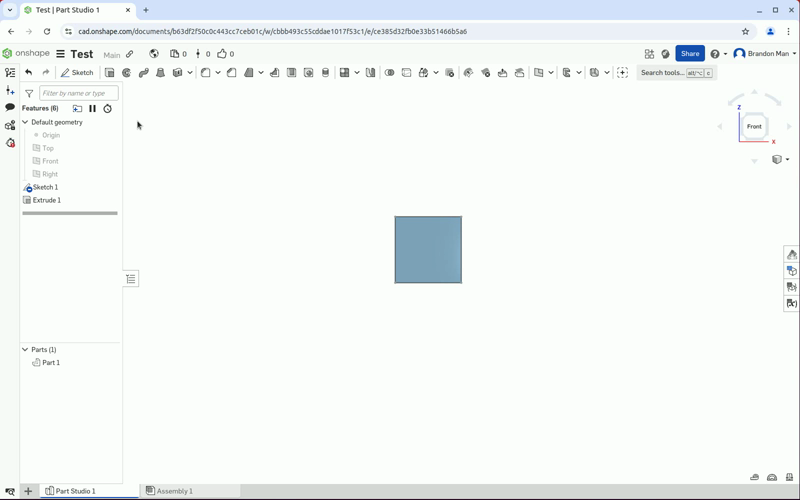
key(shift+h)
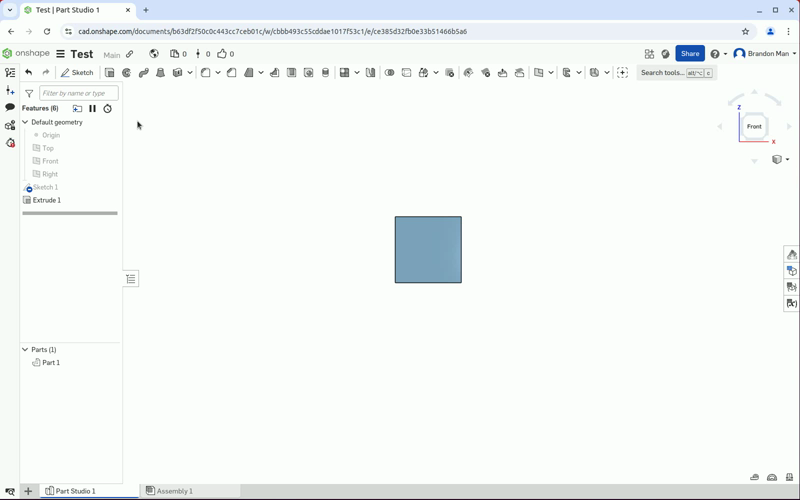
mouse_move(73, 189)
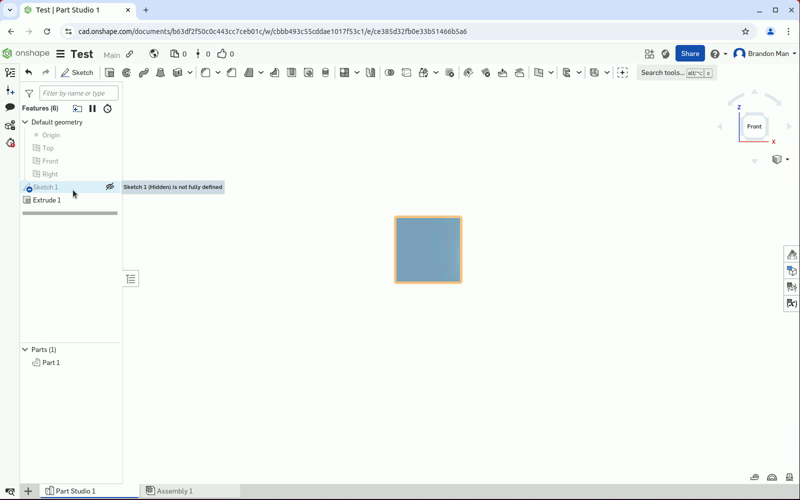
click(73, 189)
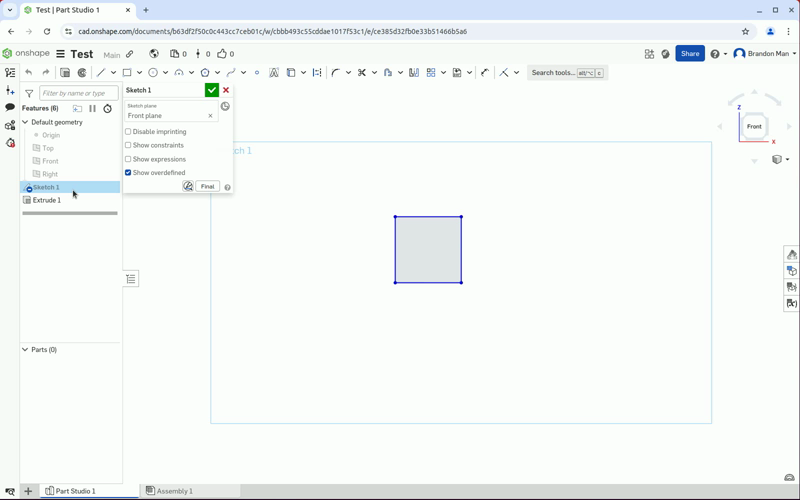
mouse_move(229, 92)
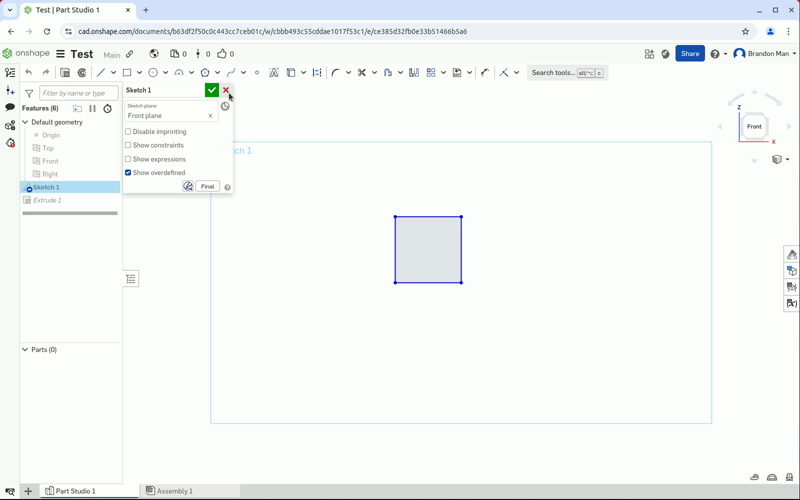
click(229, 92)
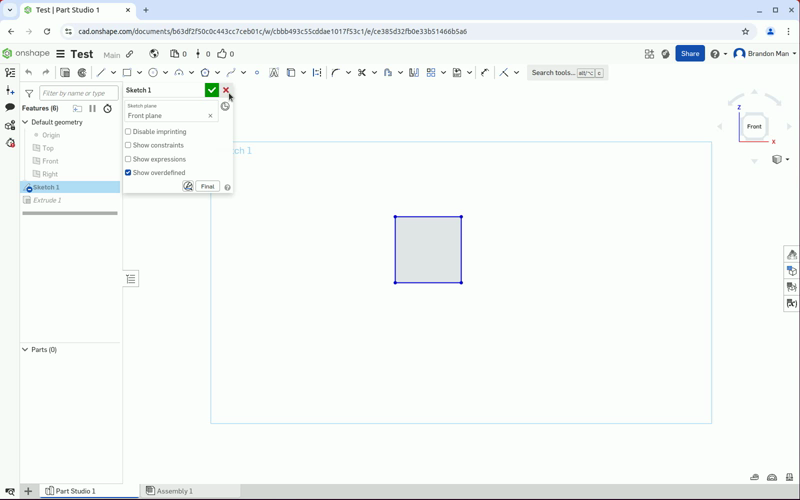
key(shift+s)
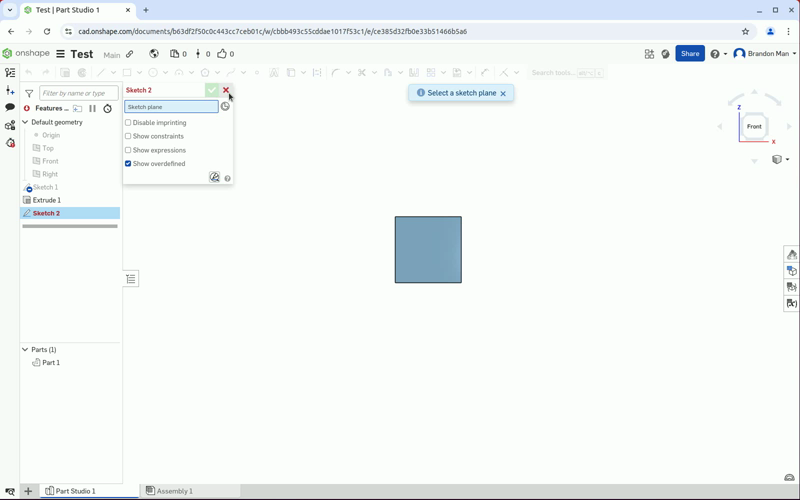
mouse_move(73, 163)
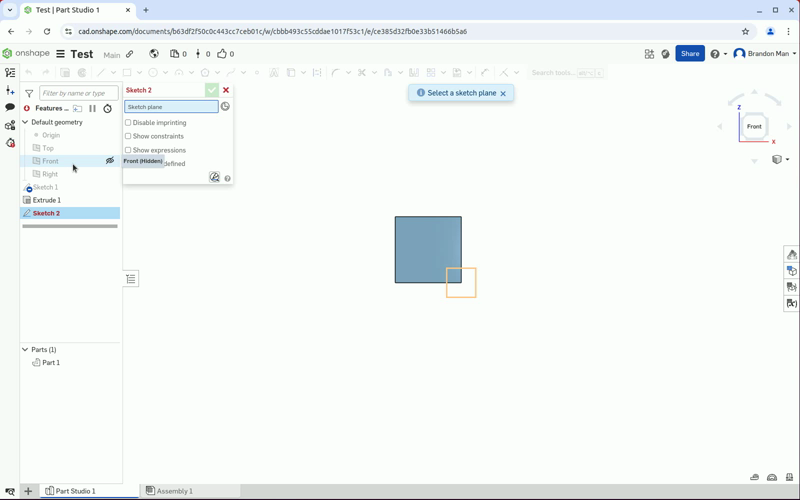
click(73, 163)
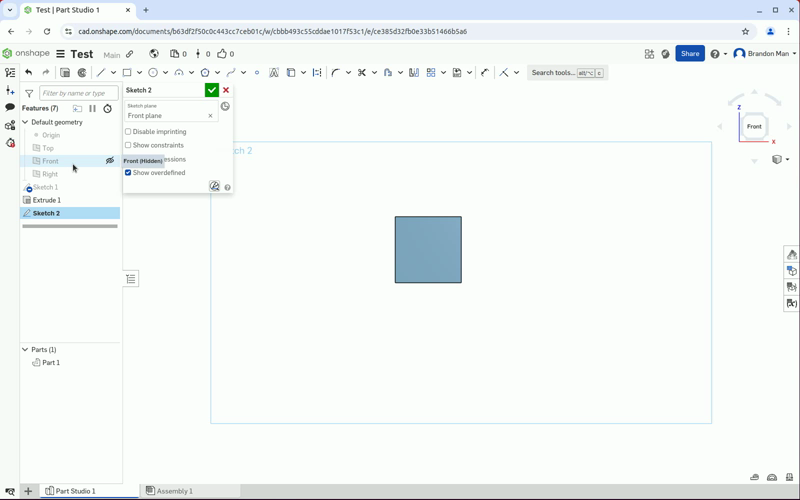
mouse_move(73, 352)
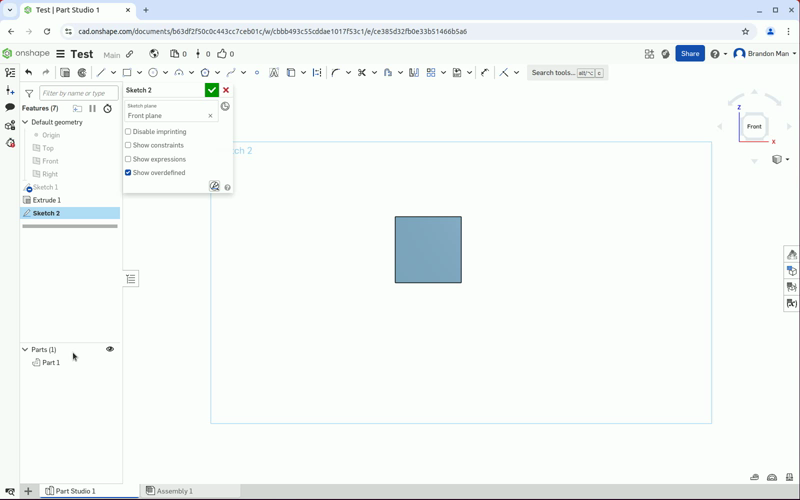
key(y)
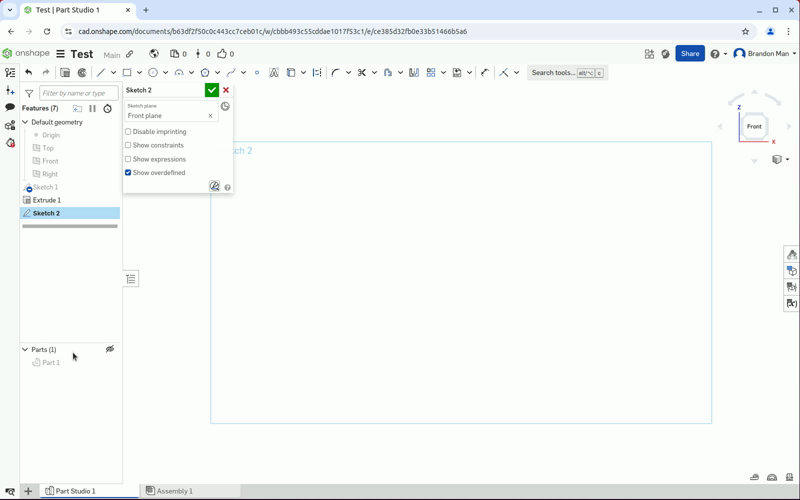
key(l)
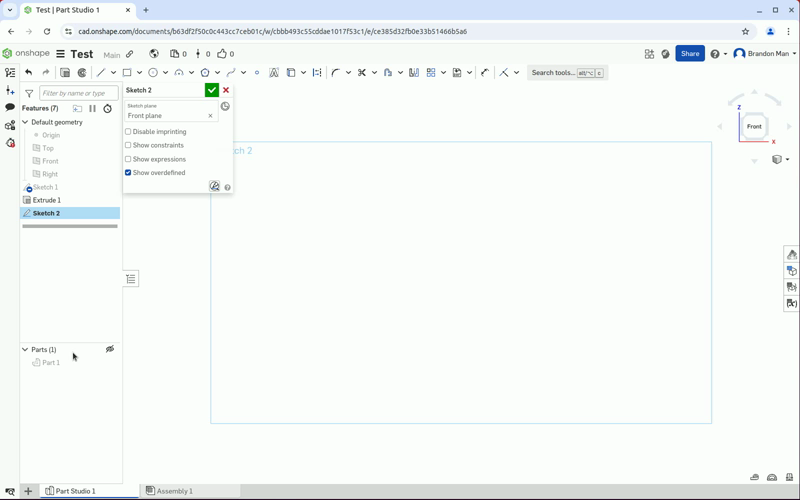
key_down(shift)
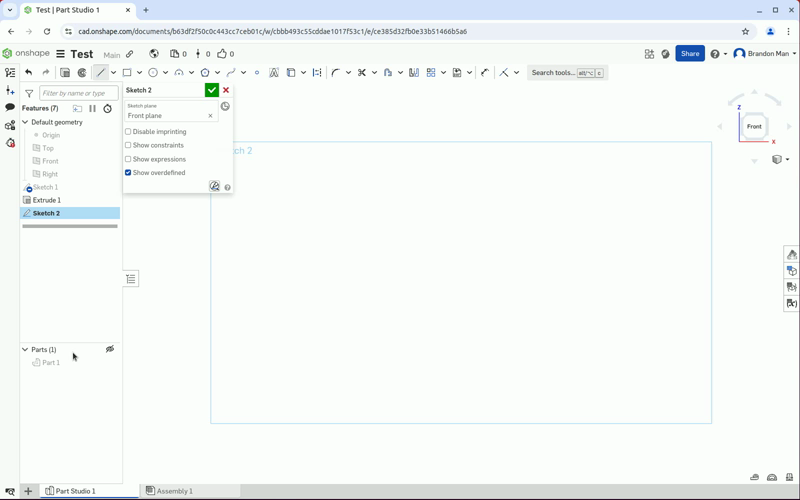
mouse_move(395, 282)
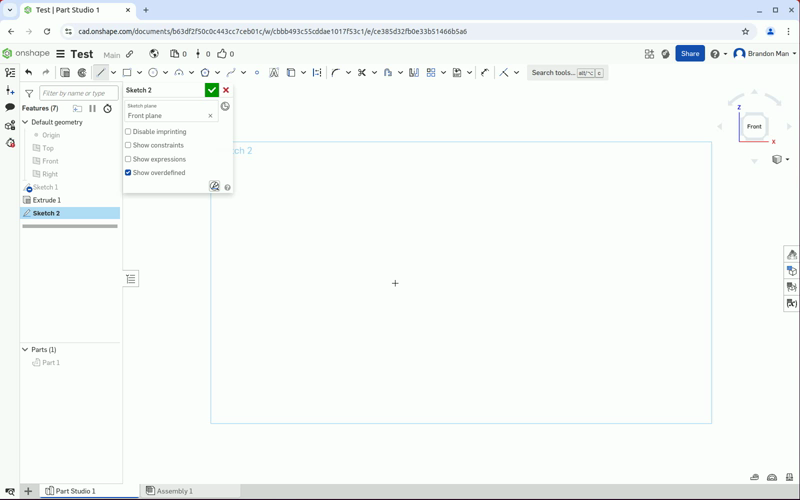
click(395, 282)
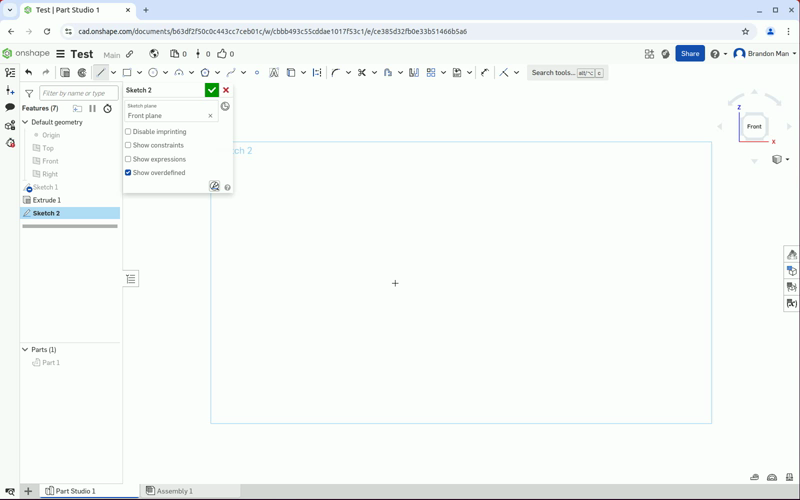
key_up(shift)
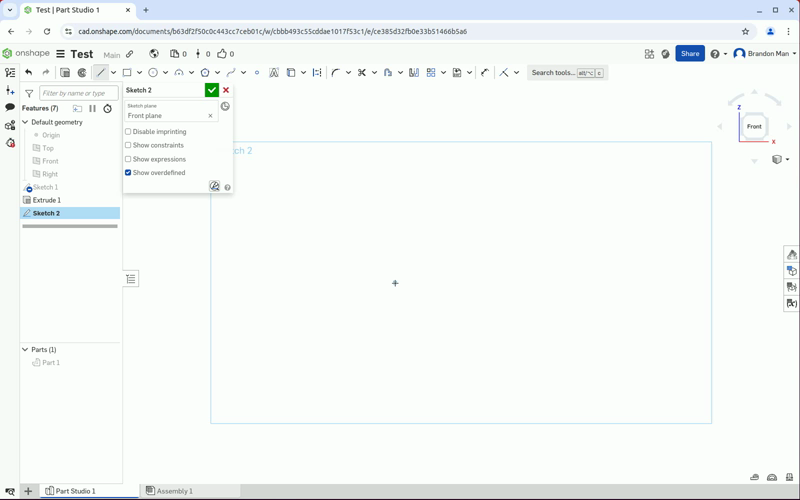
key_down(shift)
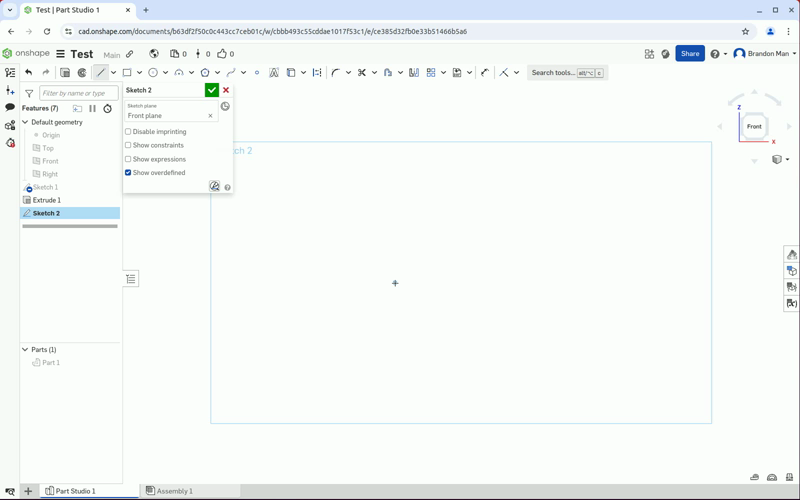
mouse_move(461, 282)
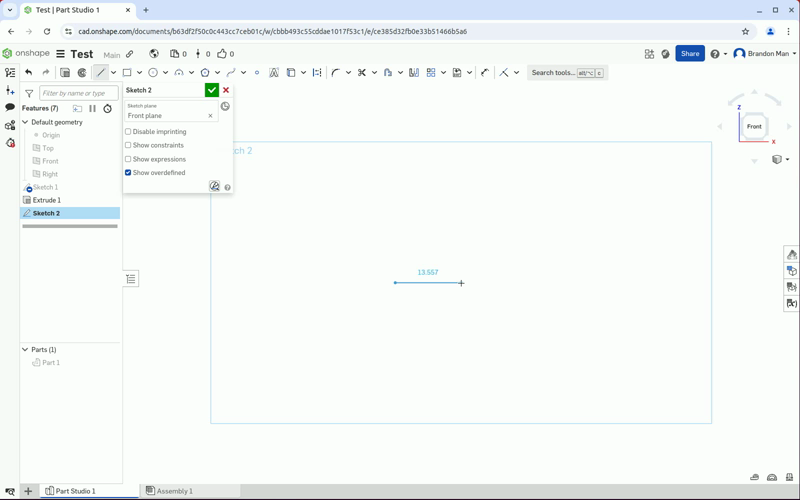
click(461, 282)
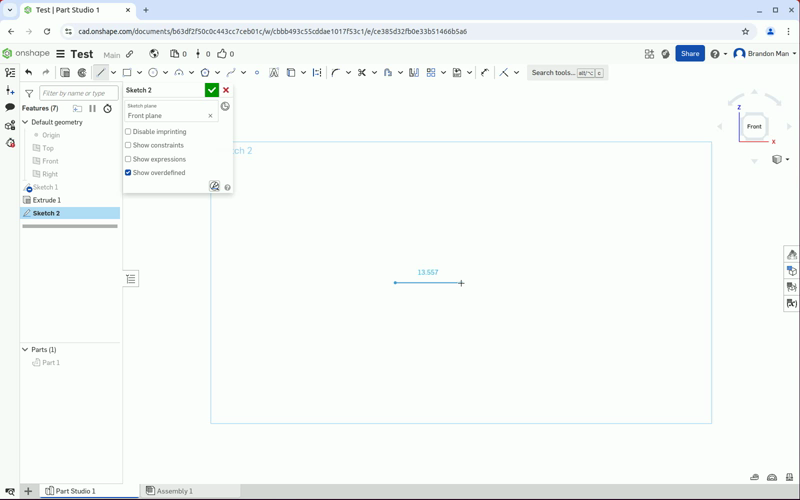
key_up(shift)
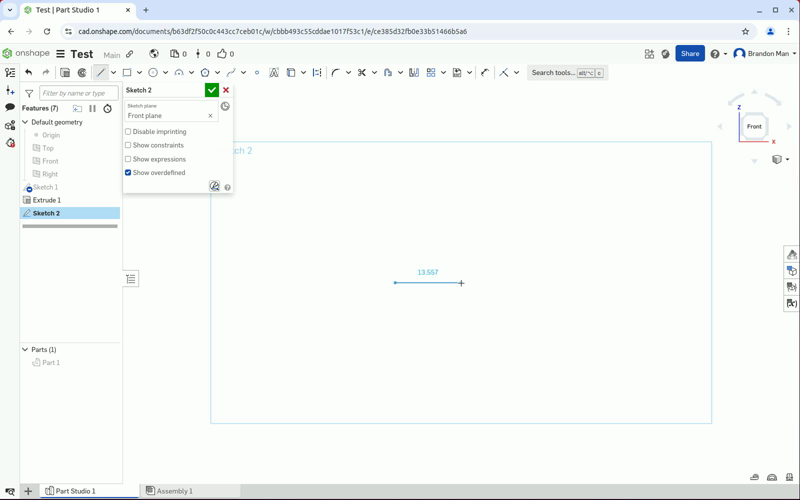
key_down(shift)
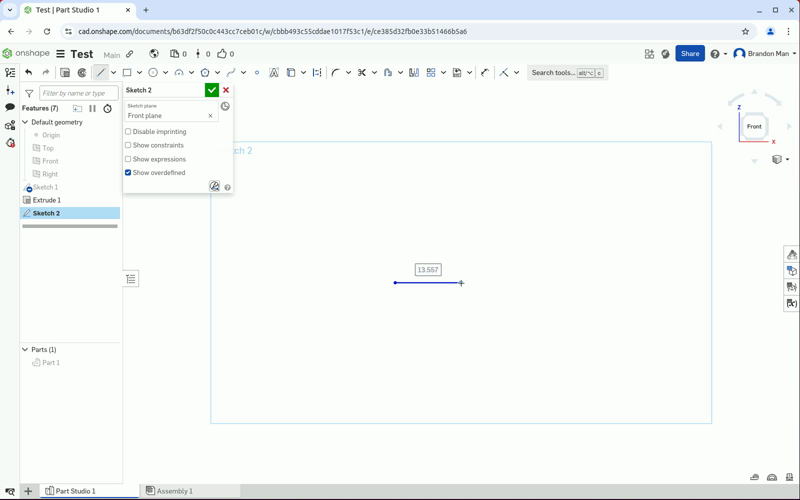
mouse_move(461, 216)
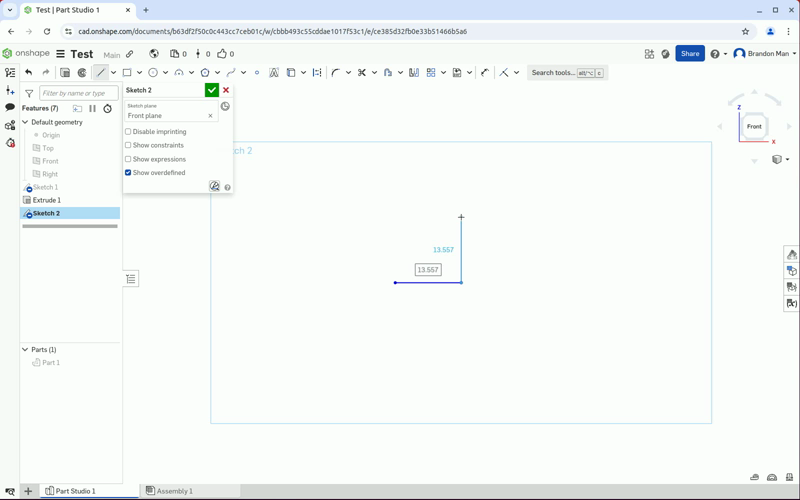
click(461, 216)
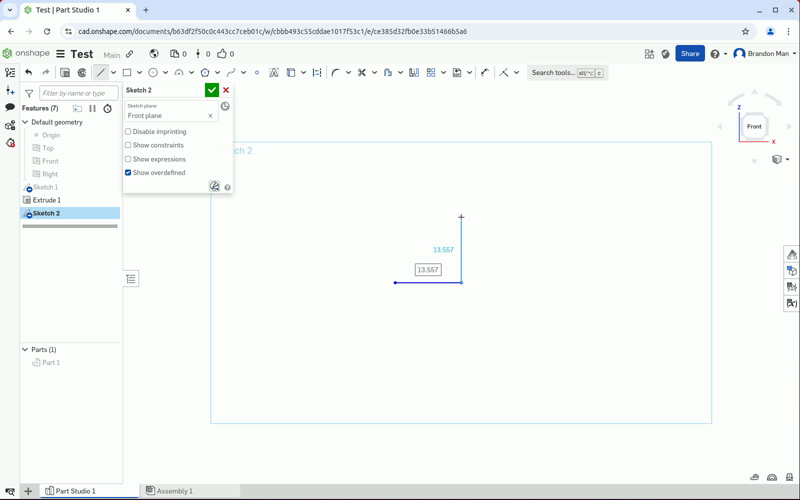
key_up(shift)
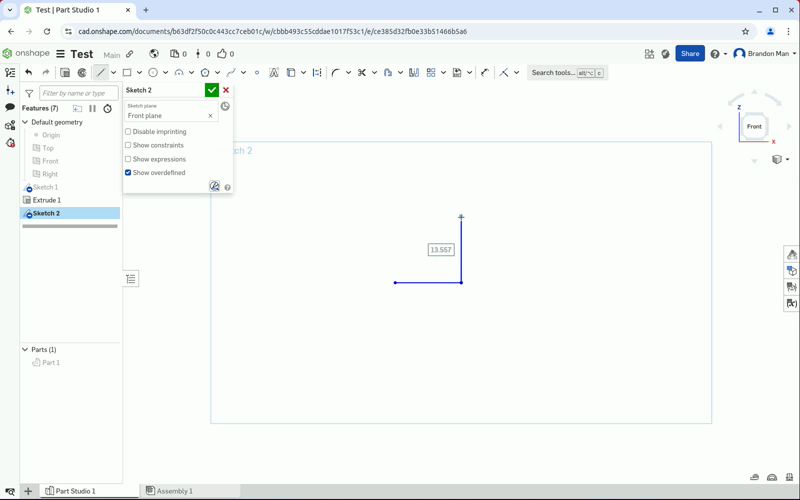
key_down(shift)
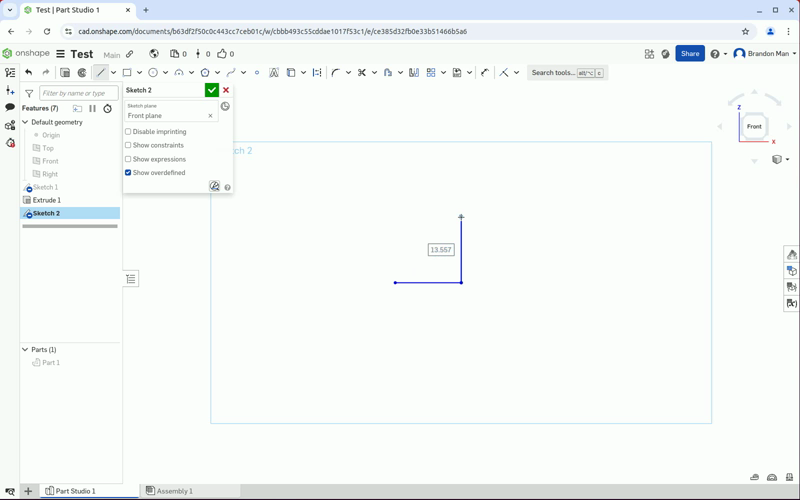
mouse_move(395, 216)
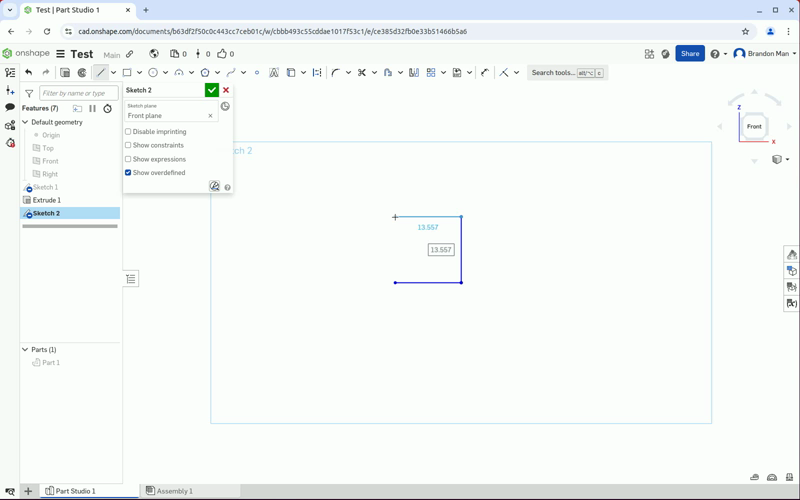
click(395, 216)
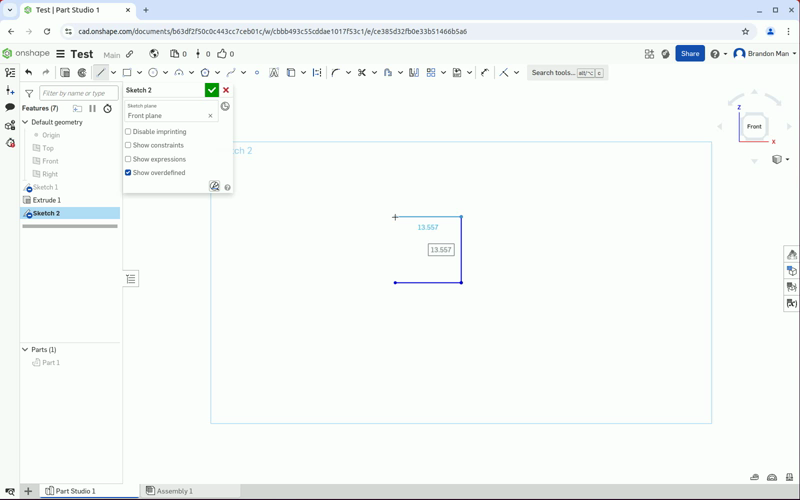
key_up(shift)
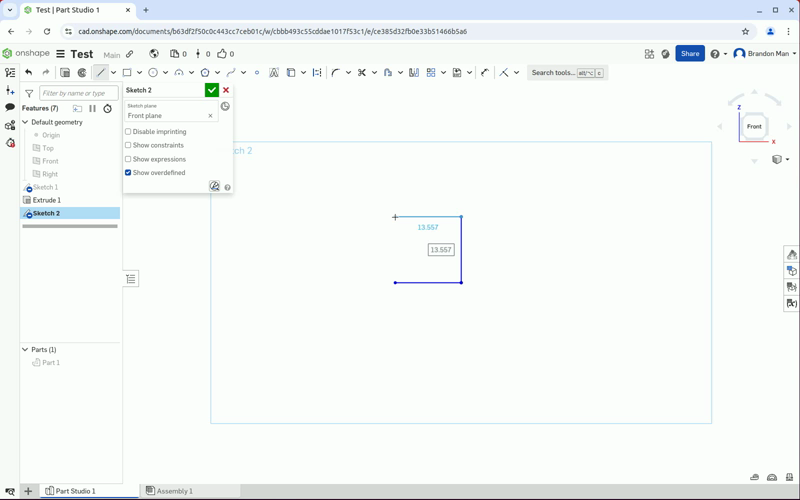
key_down(shift)
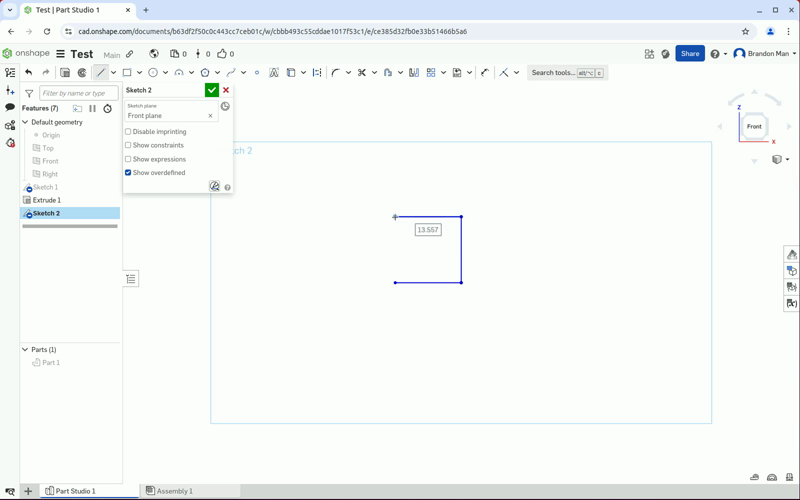
mouse_move(395, 282)
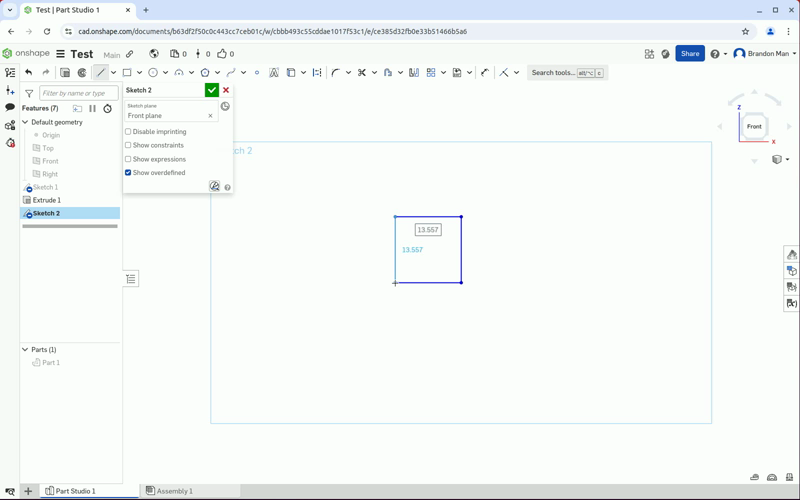
key_up(shift)
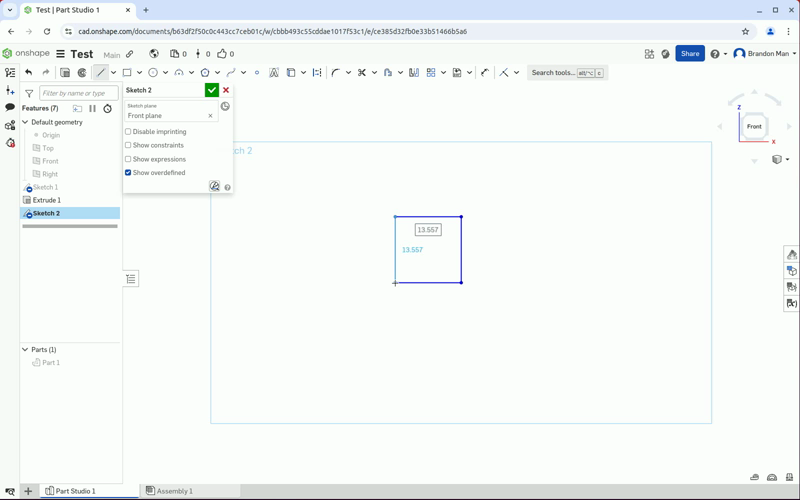
click(395, 282)
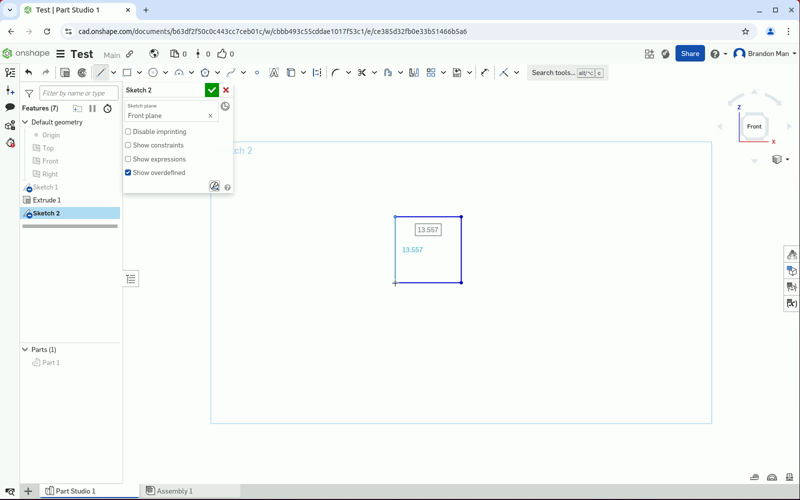
key(esc)
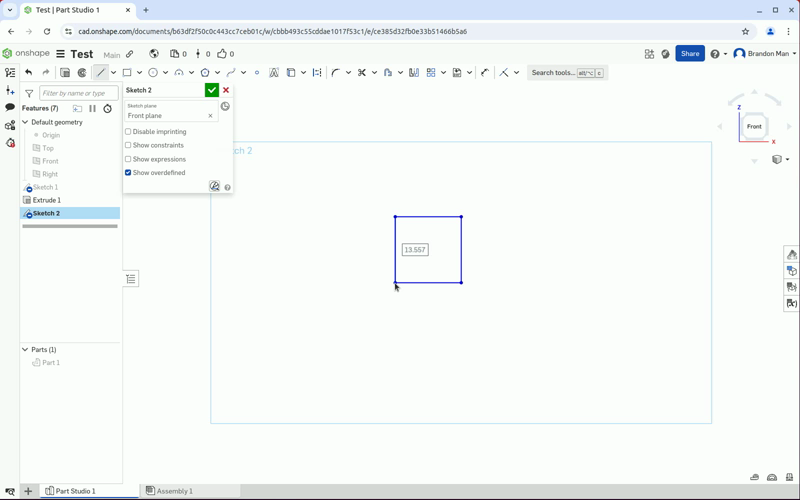
mouse_move(457, 243)
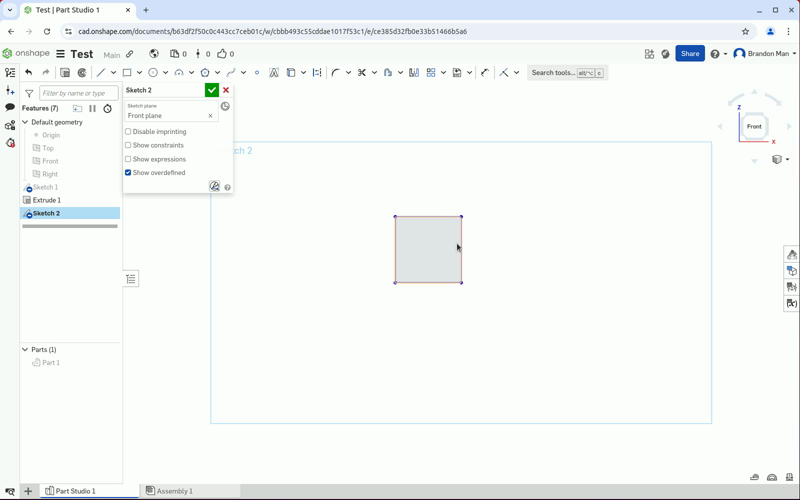
click(457, 243)
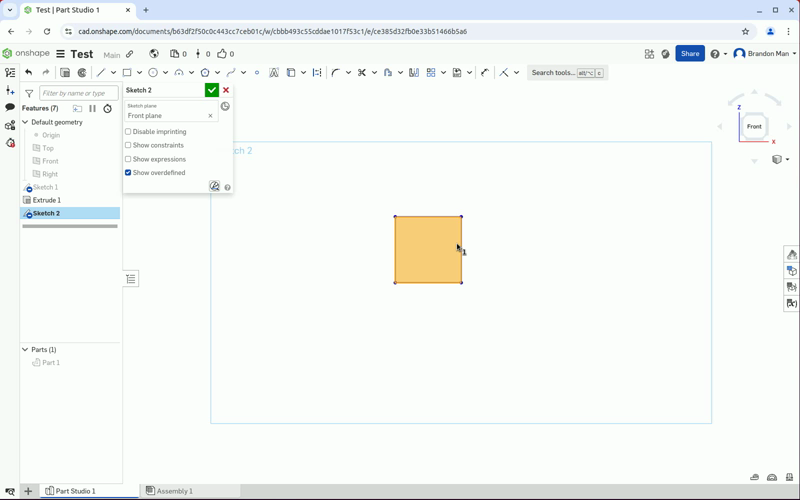
mouse_move(73, 352)
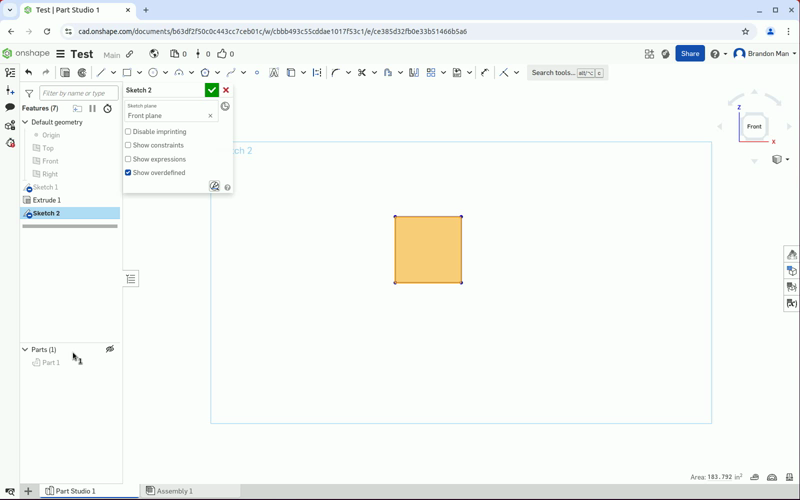
key(shift+y)
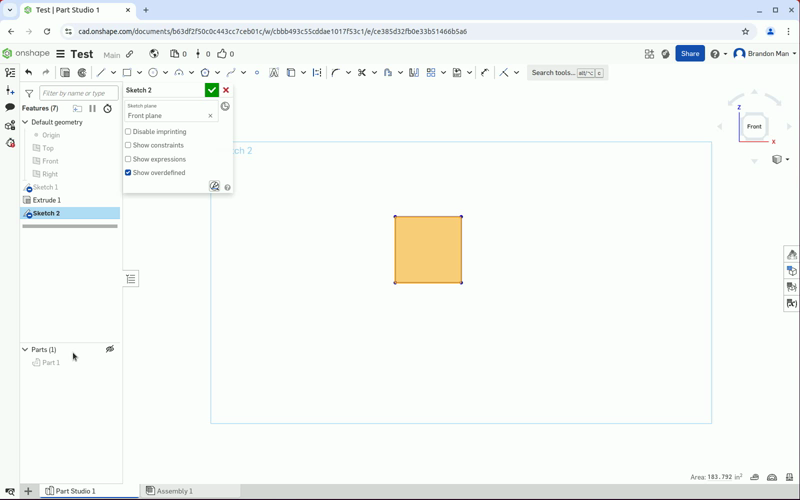
key(shift+e)
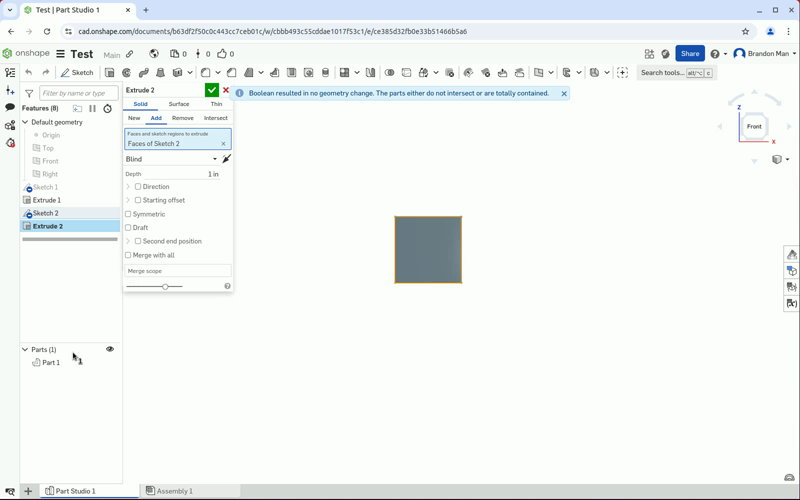
mouse_move(143, 106)
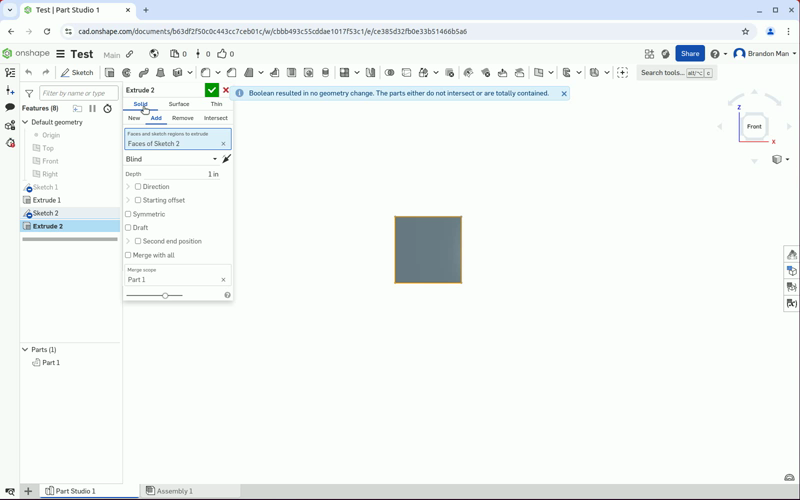
click(143, 106)
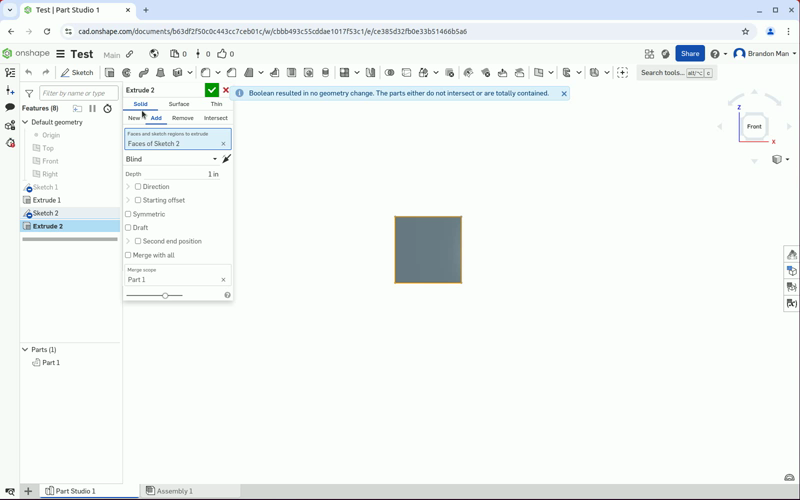
mouse_move(137, 120)
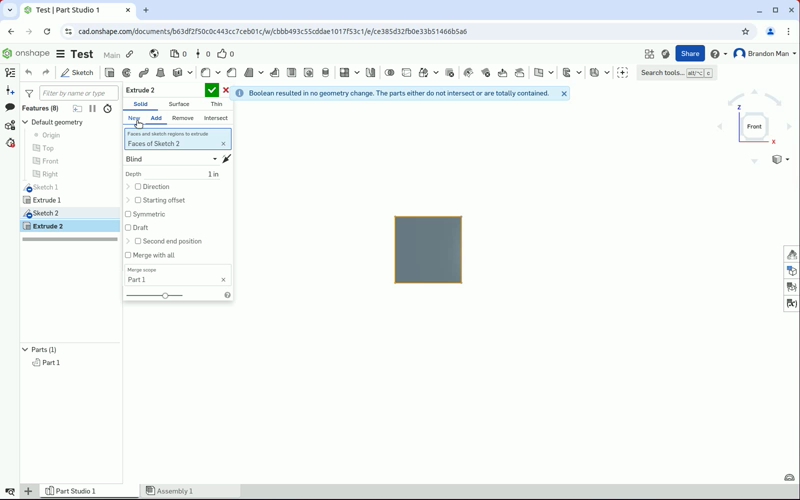
click(137, 120)
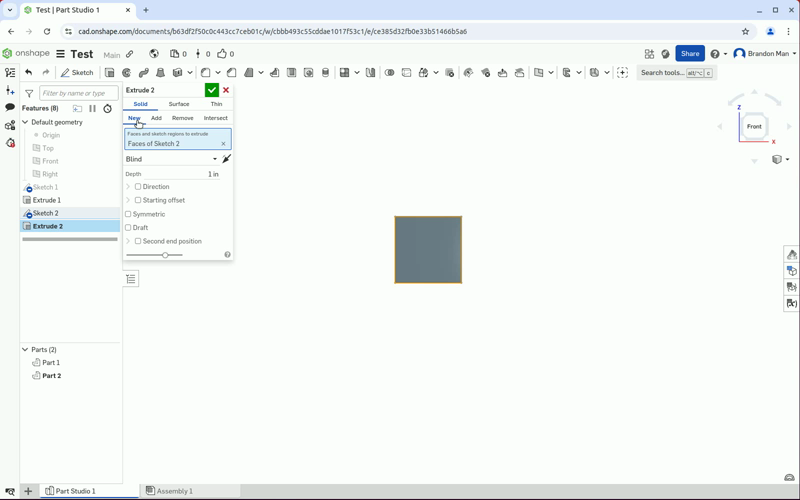
key(tab, 4)
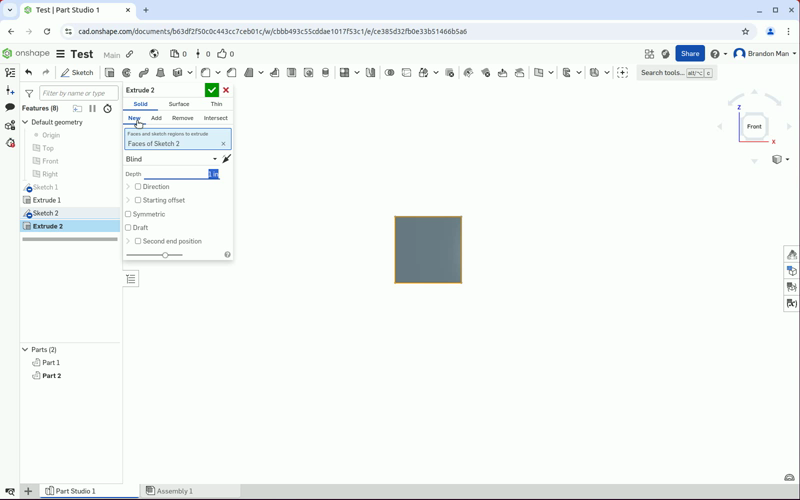
text(2.648)
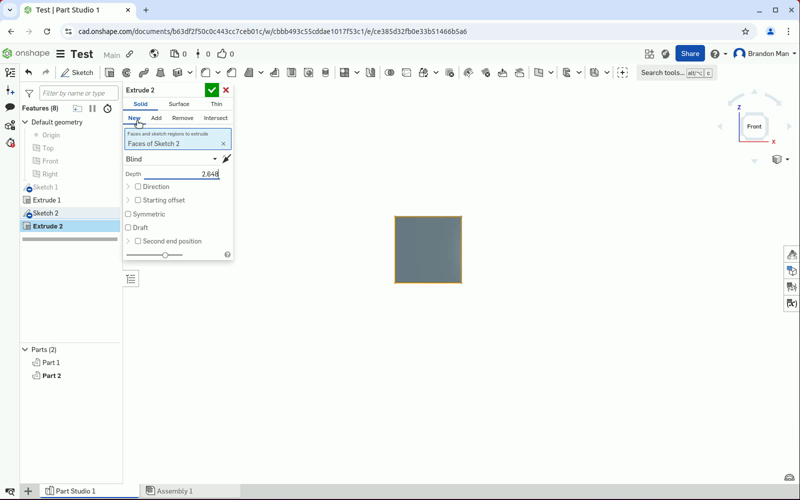
key(enter)
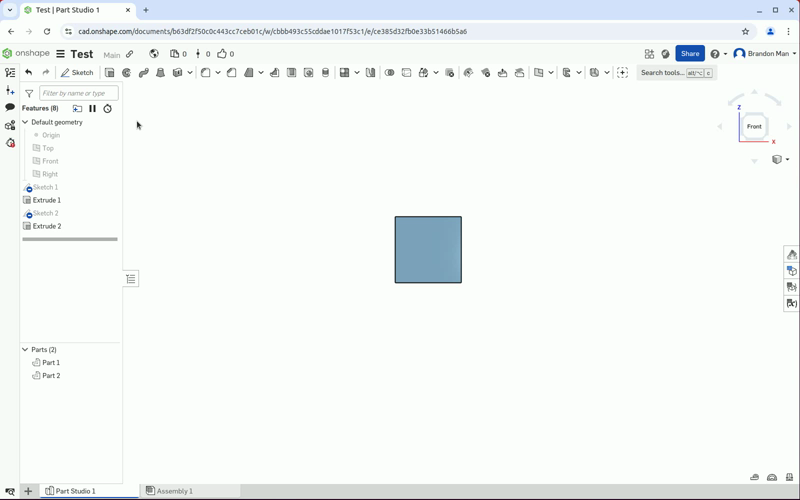
key(shift+h)
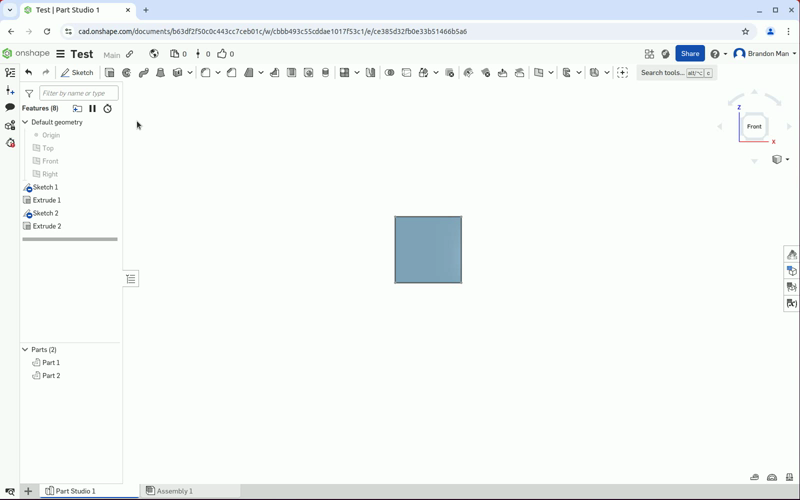
key(shift+h)
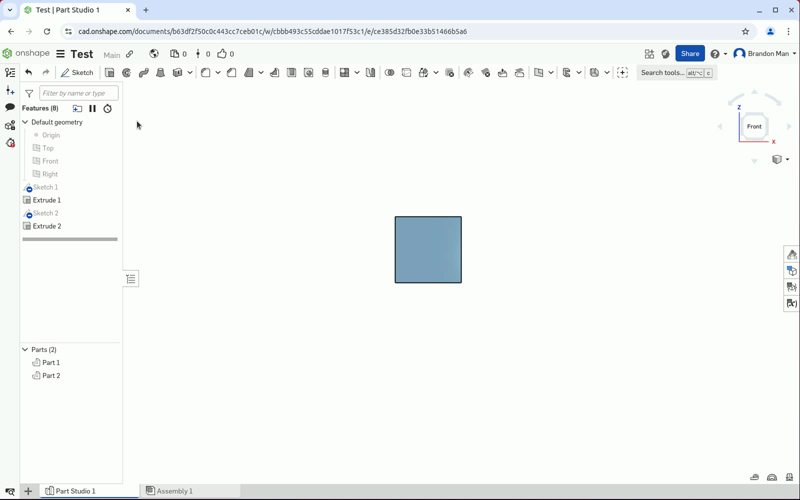
mouse_move(73, 189)
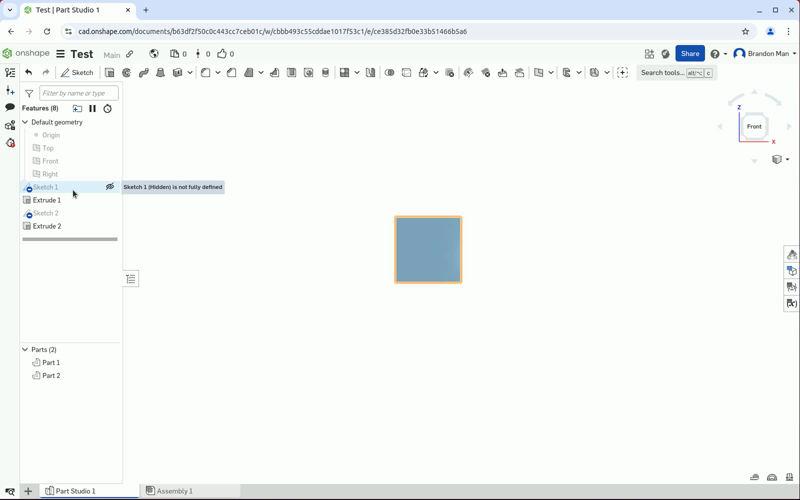
click(73, 189)
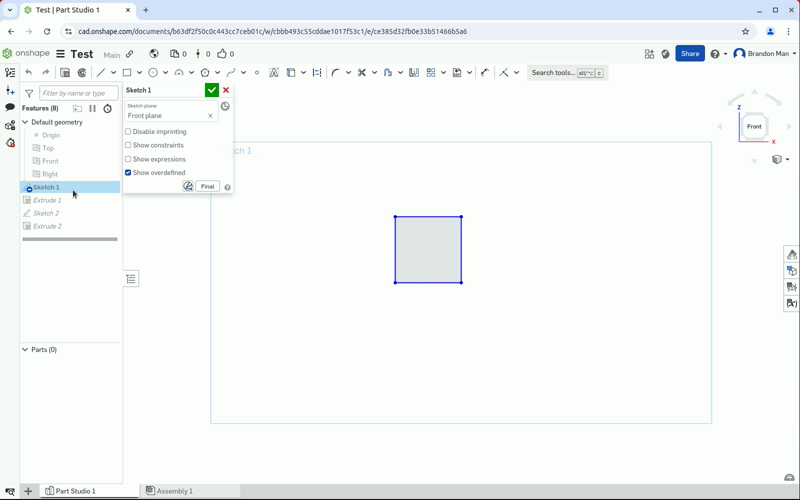
mouse_move(229, 92)
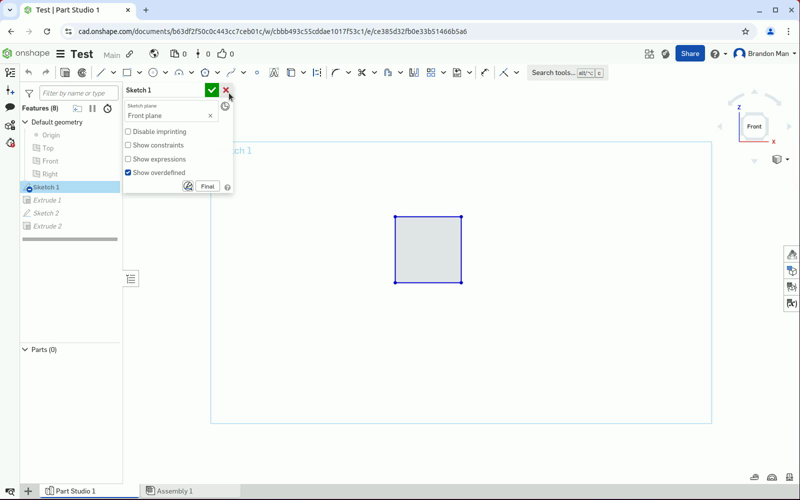
click(229, 92)
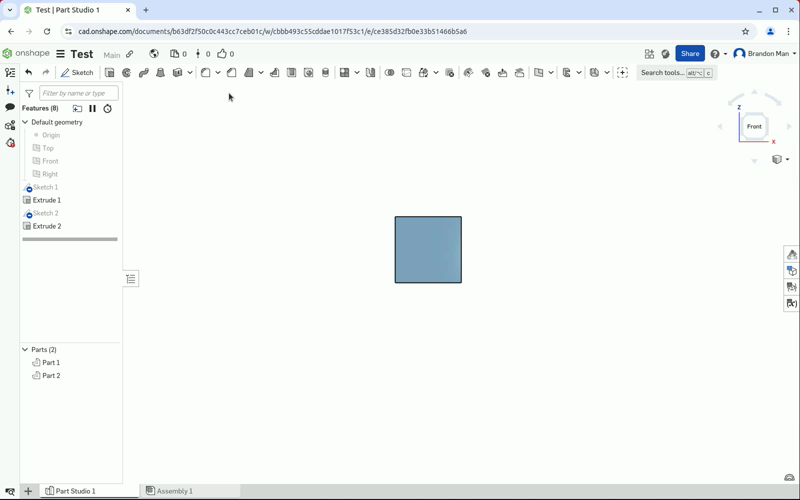
mouse_move(73, 352)
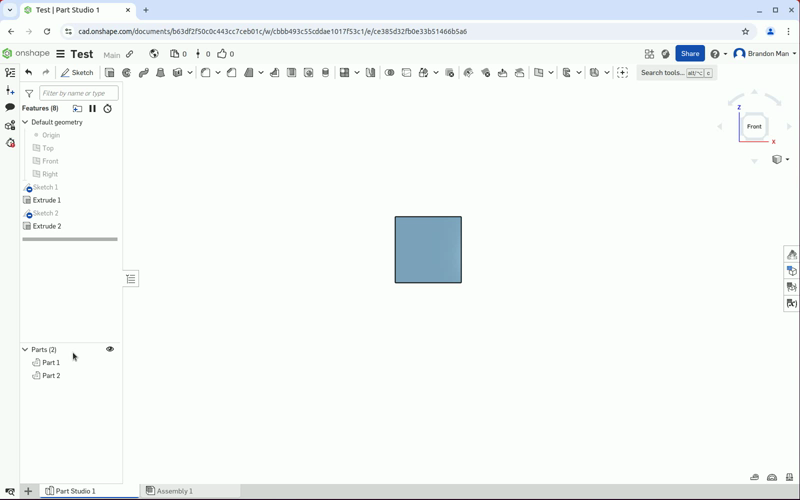
key(y)
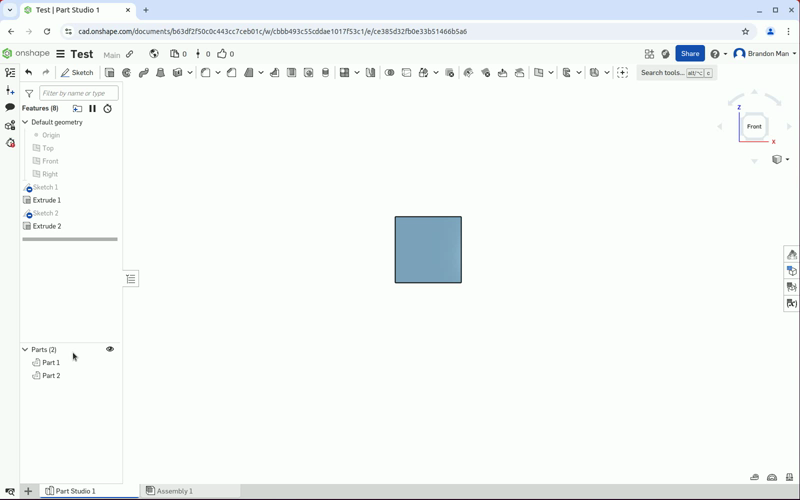
key(shift+p)
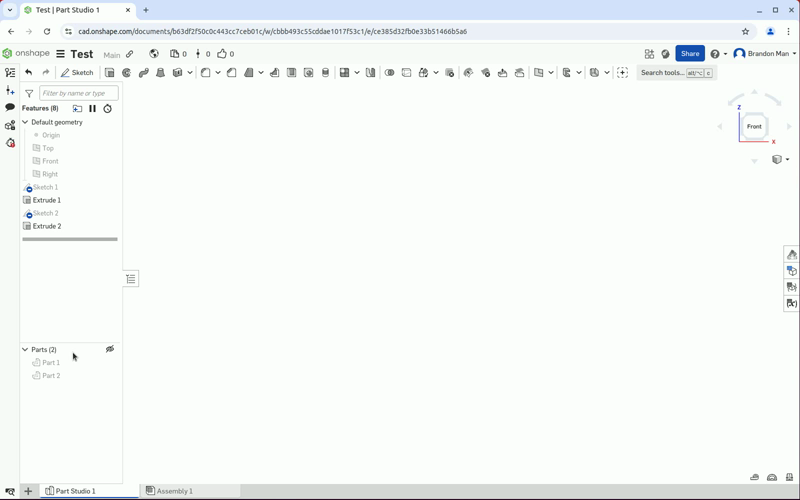
key(space)
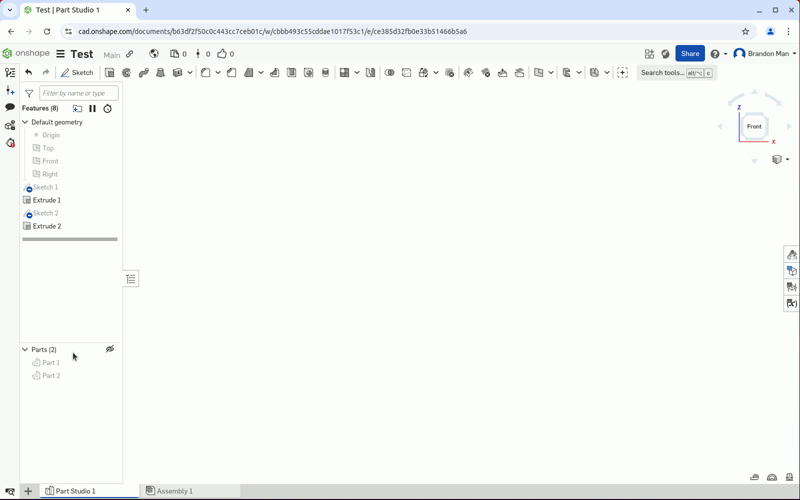
key_down(shift)
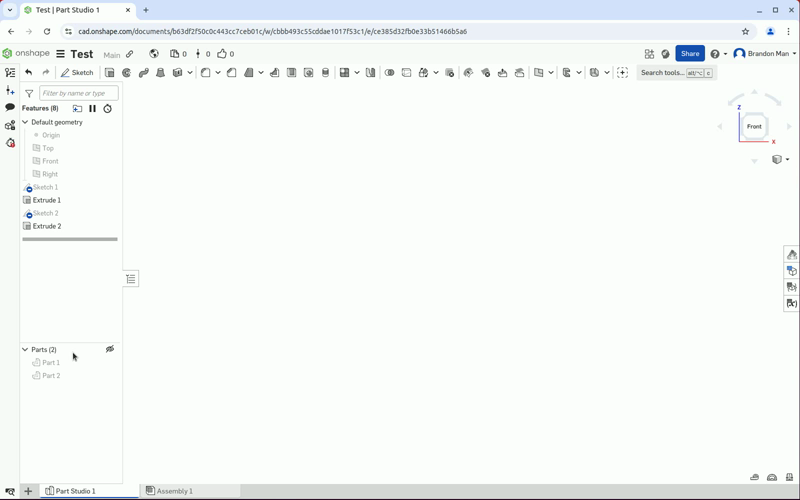
key(left)
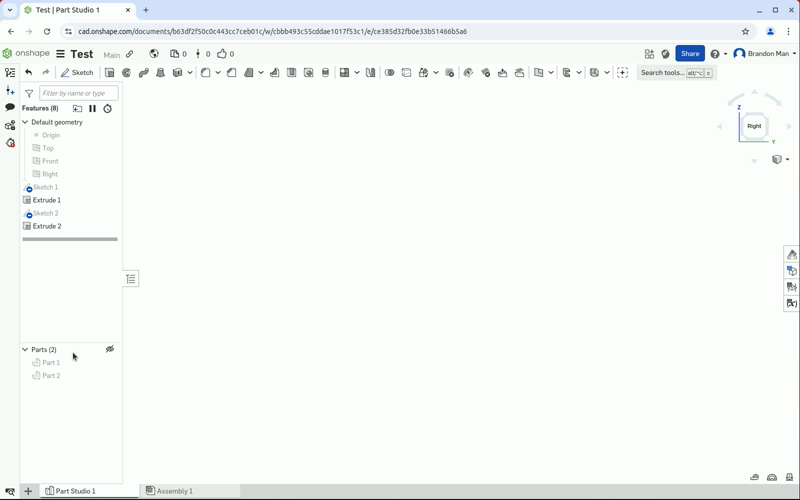
key_up(shift)
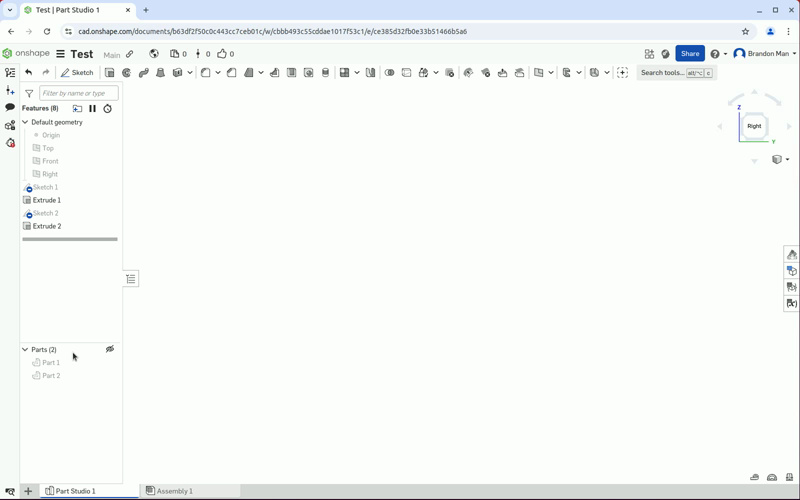
mouse_move(73, 352)
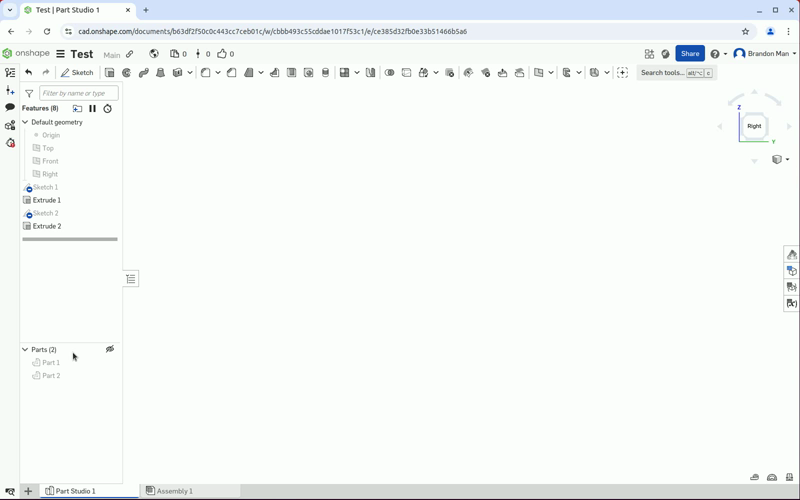
key(shift+y)
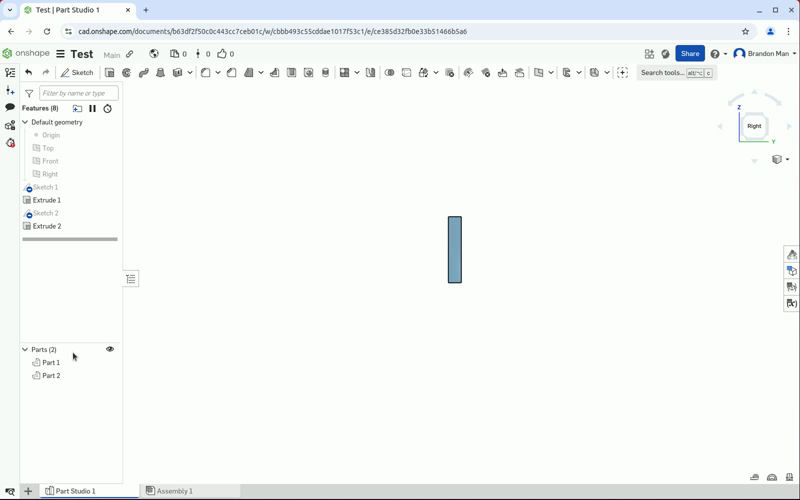
mouse_move(541, 75)
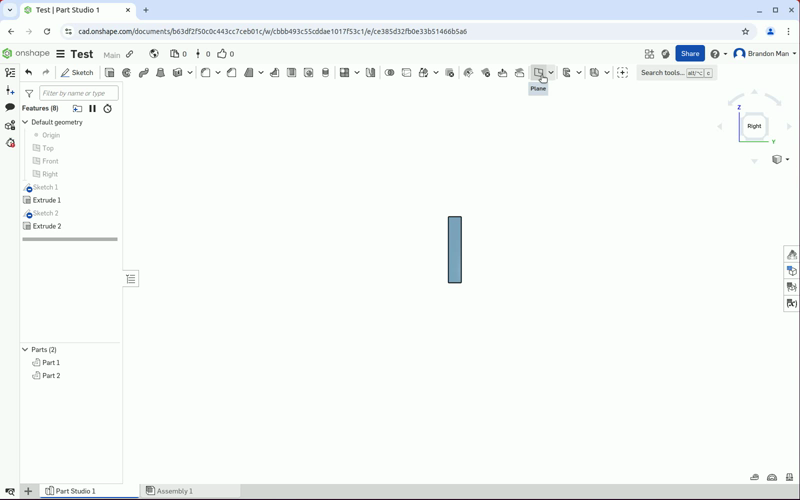
click(541, 75)
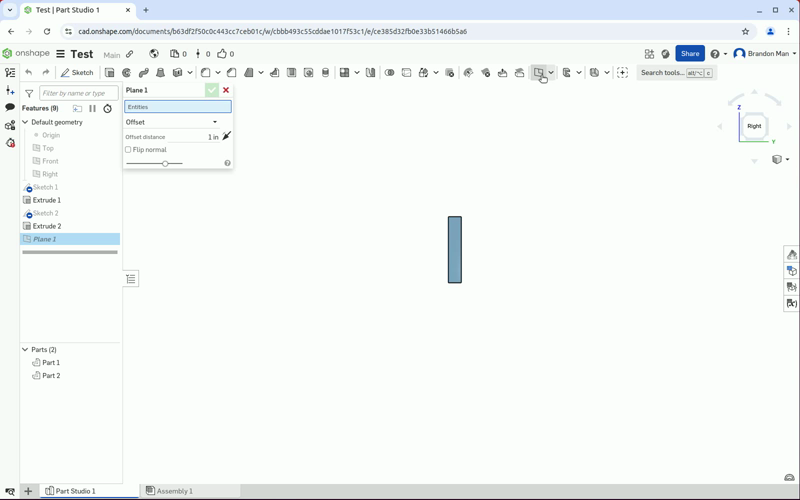
mouse_move(73, 176)
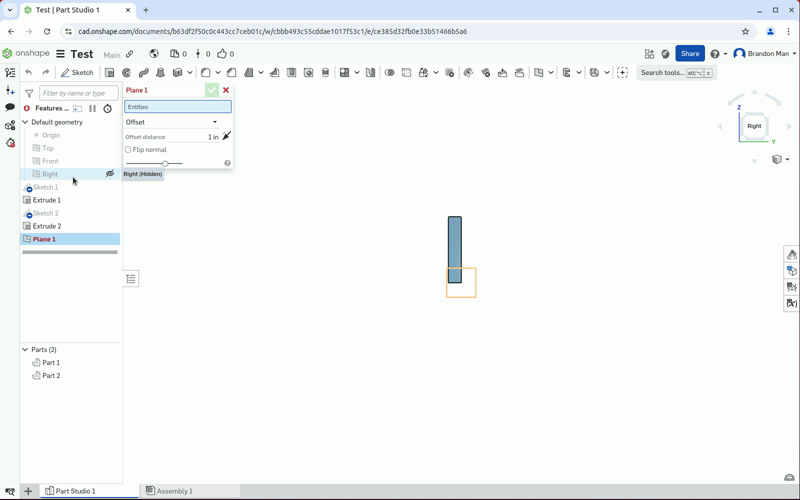
click(73, 176)
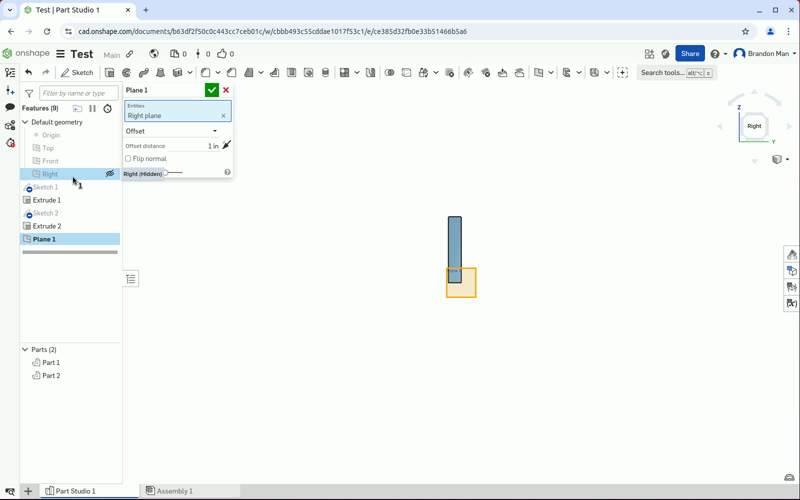
key(tab, 2)
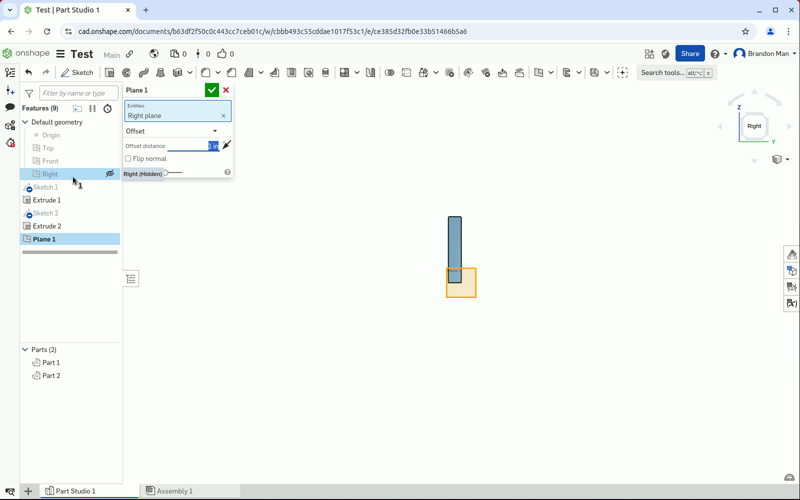
text(13.495)
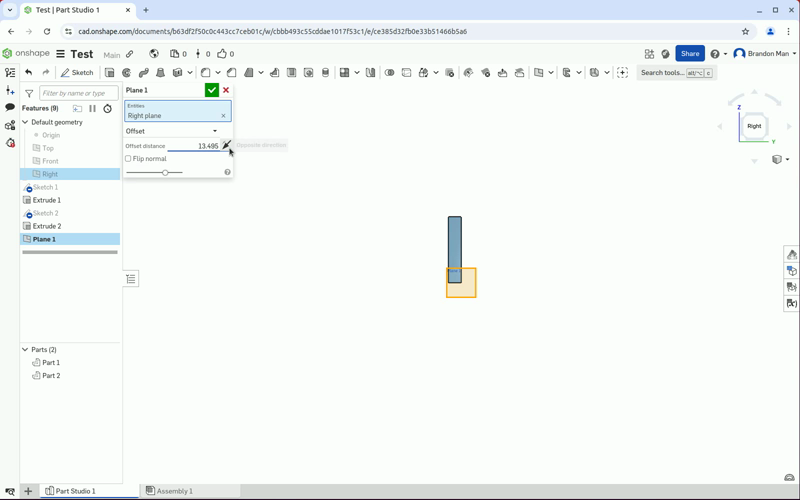
mouse_move(229, 147)
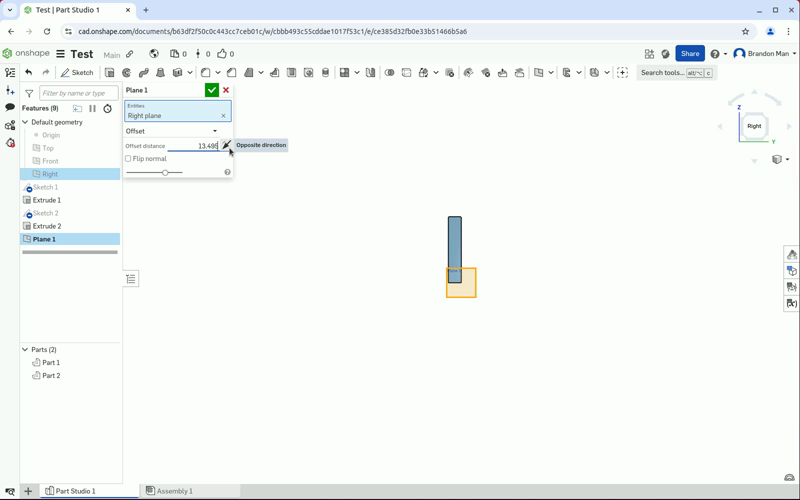
click(229, 147)
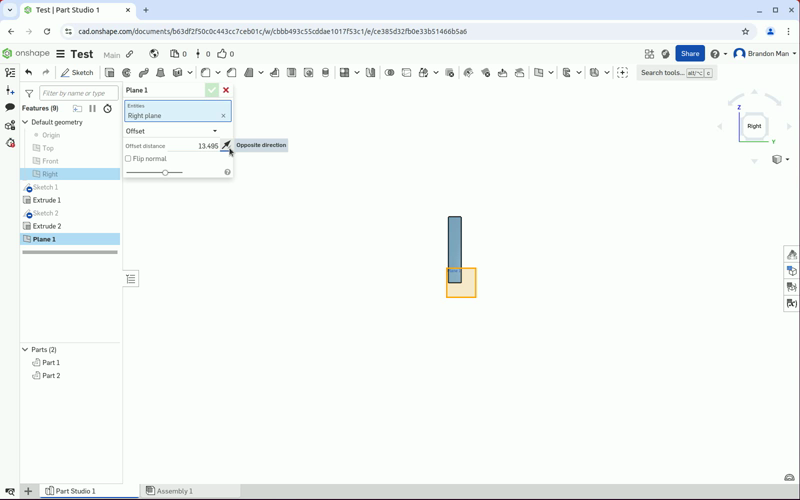
key(enter, 2)
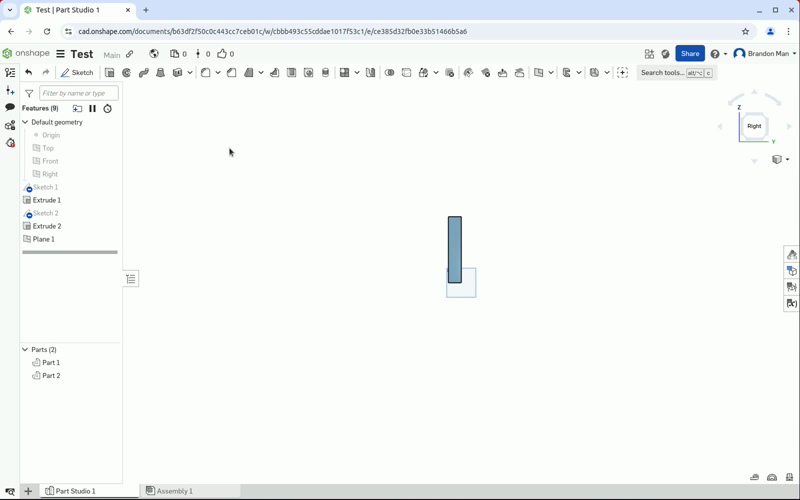
key(shift+s)
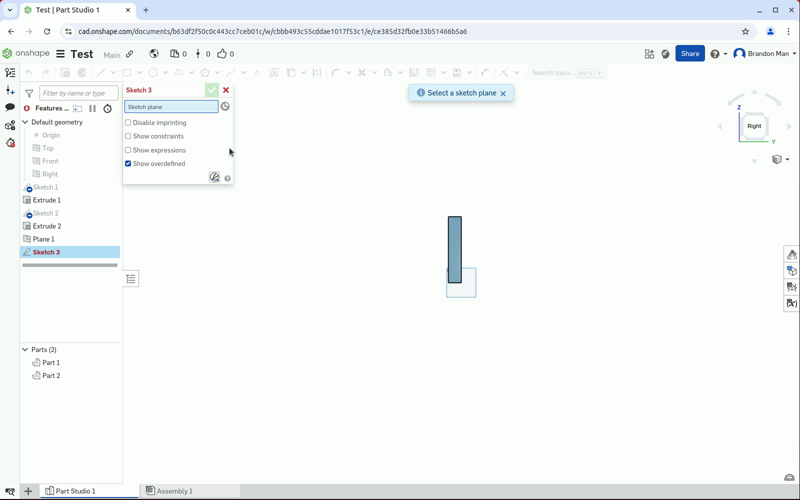
mouse_move(73, 241)
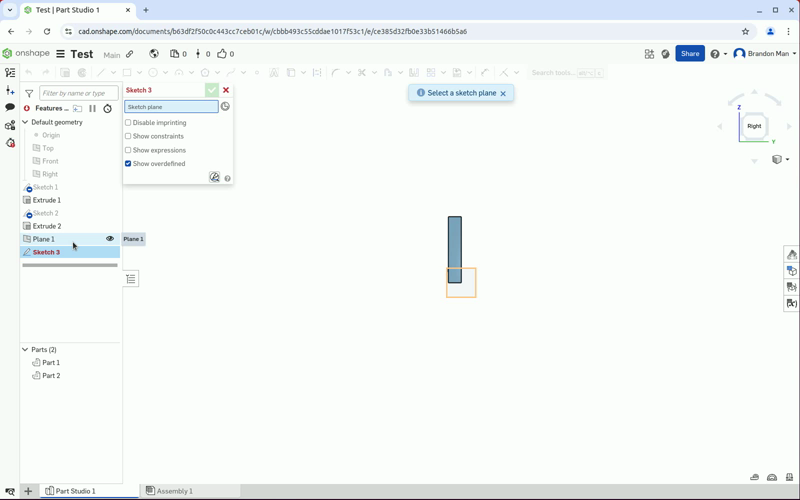
click(73, 241)
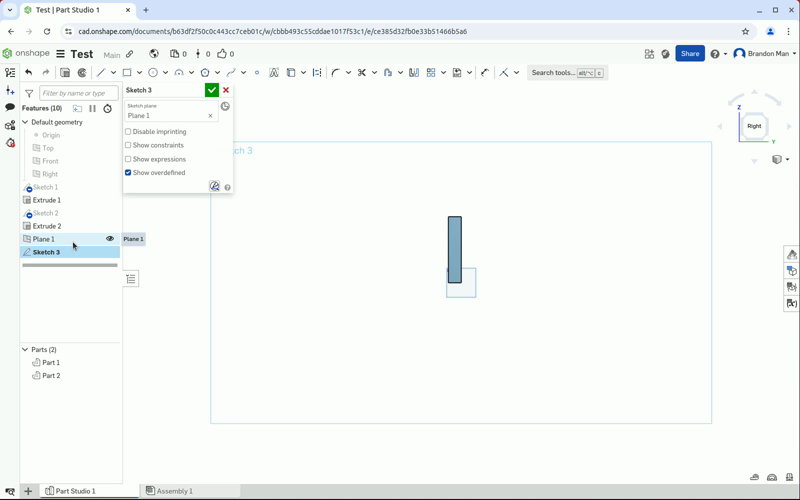
mouse_move(73, 352)
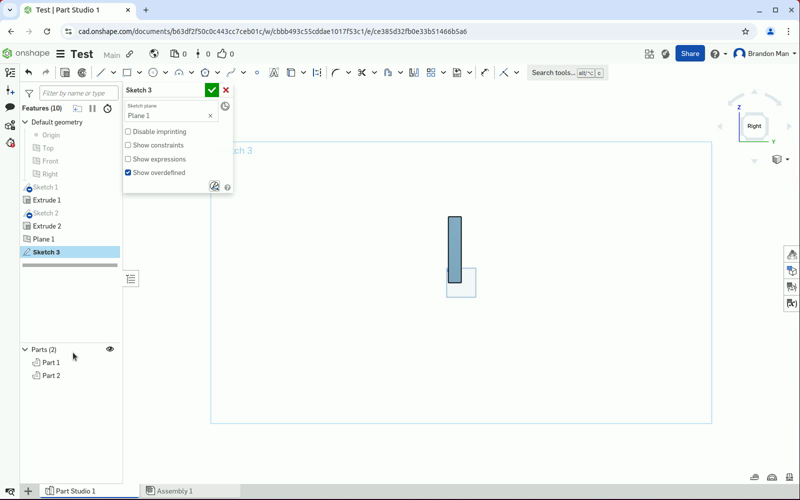
key(y)
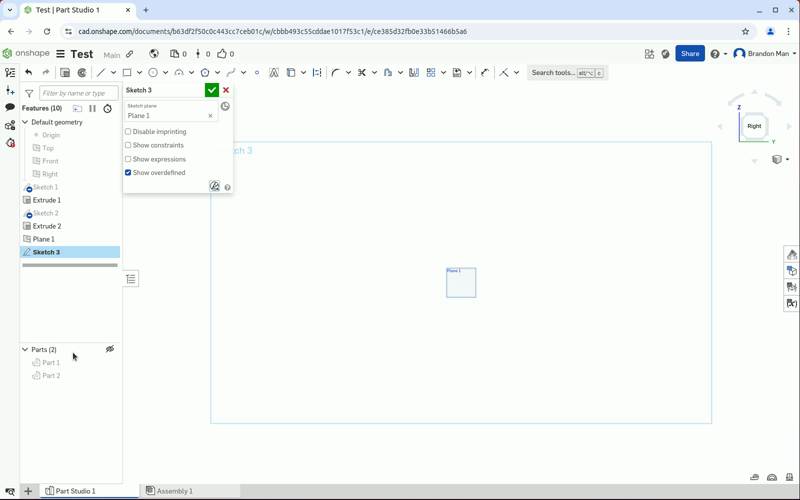
key(l)
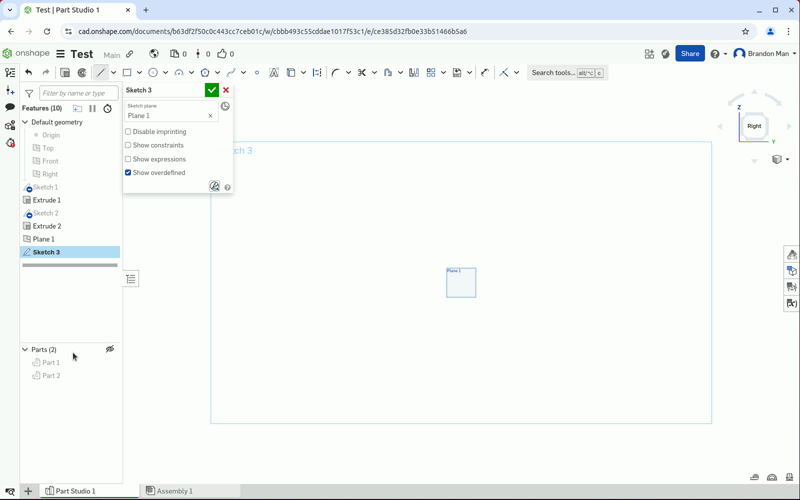
key_down(shift)
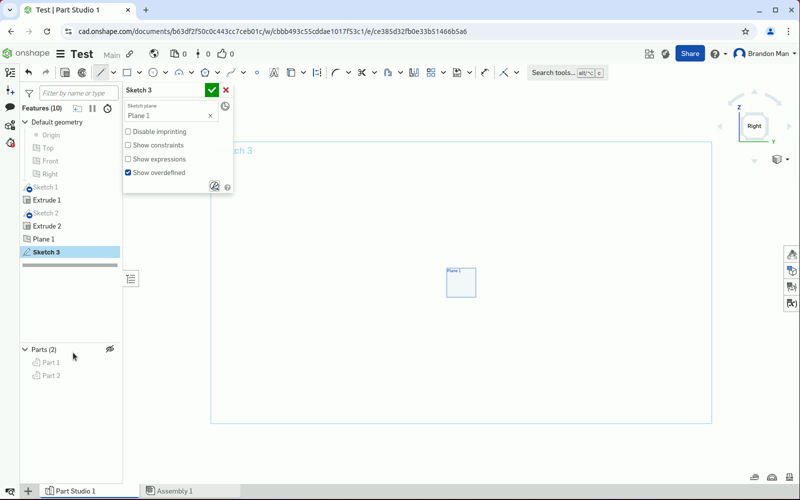
mouse_move(361, 282)
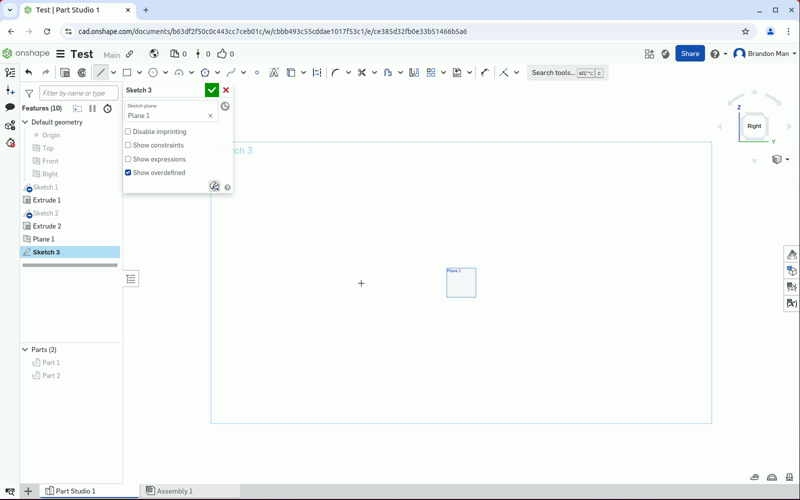
click(361, 282)
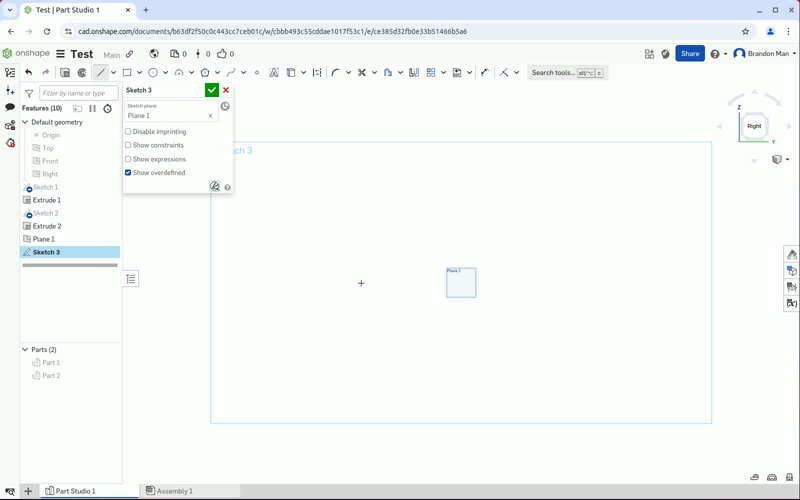
key_up(shift)
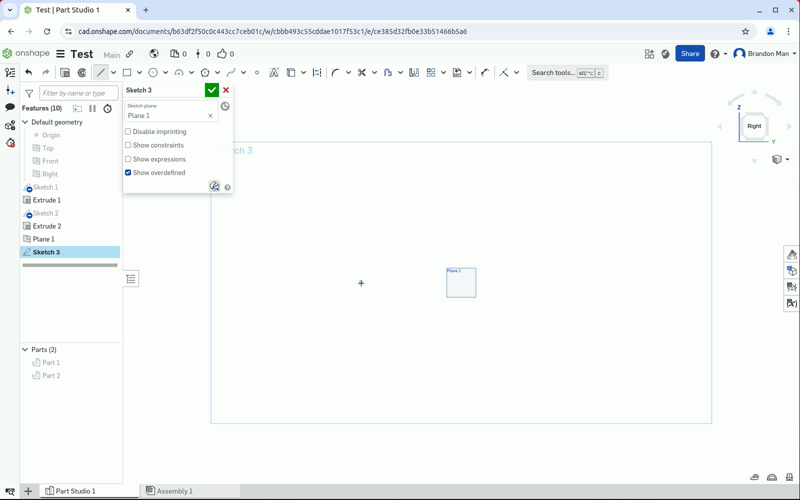
key_down(shift)
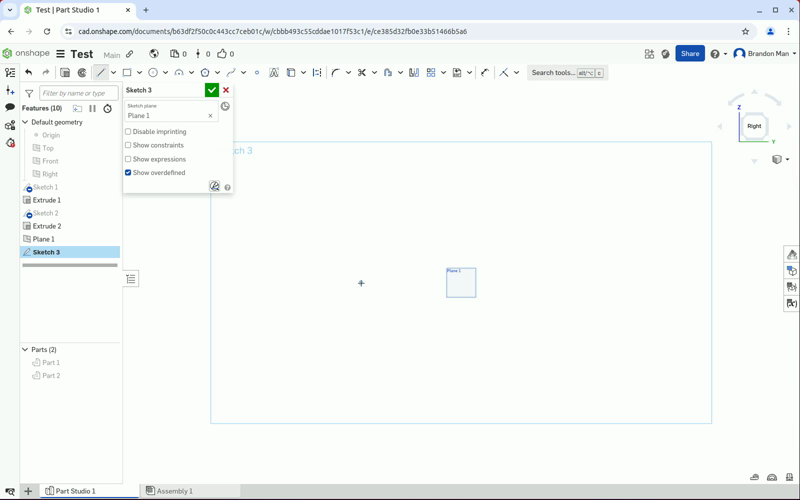
mouse_move(460, 282)
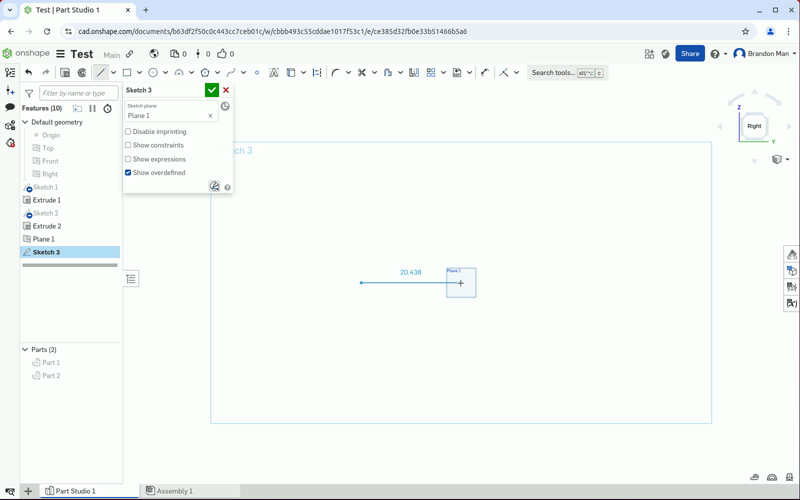
click(460, 282)
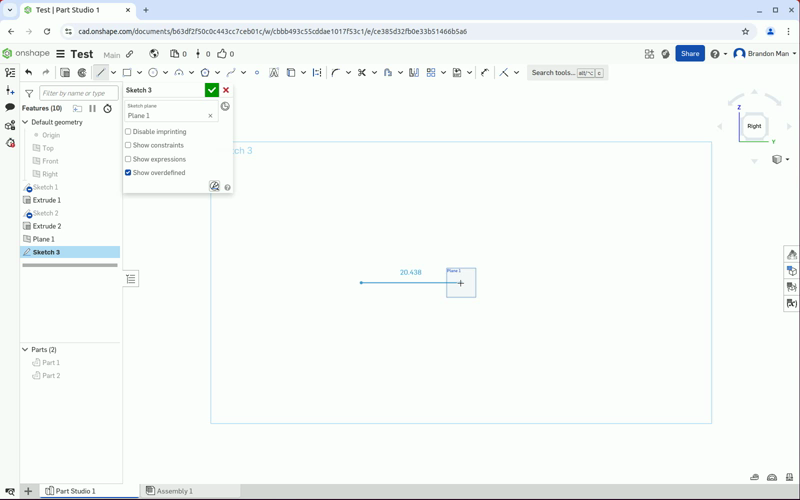
key_up(shift)
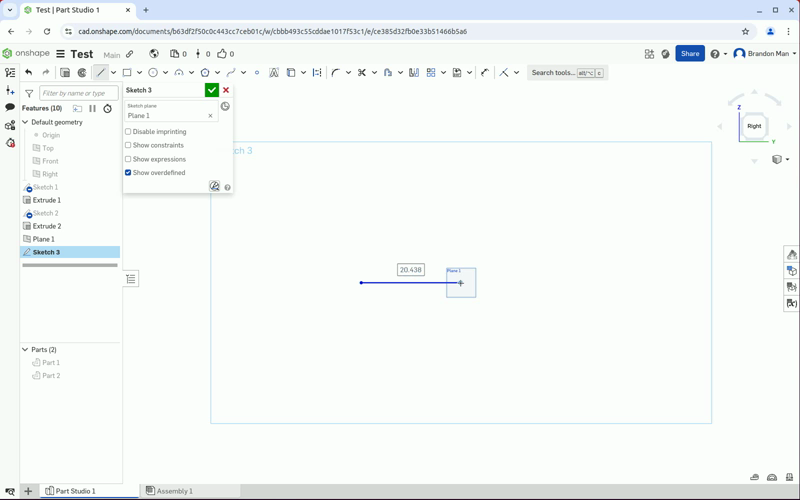
key_down(shift)
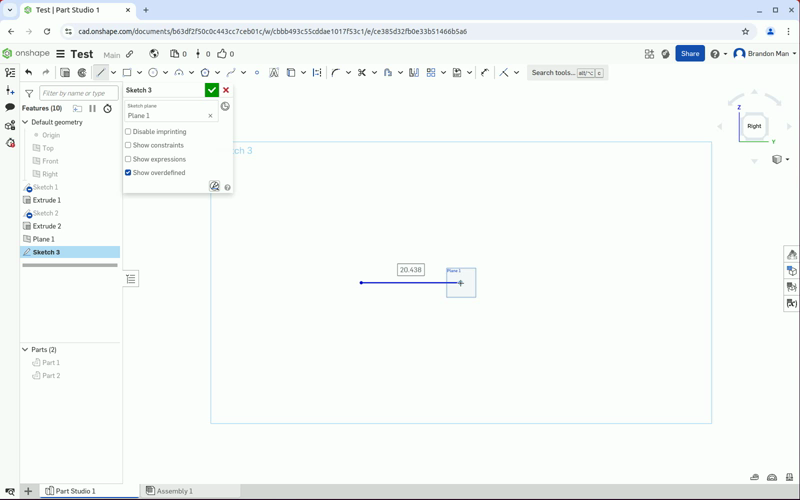
mouse_move(490, 282)
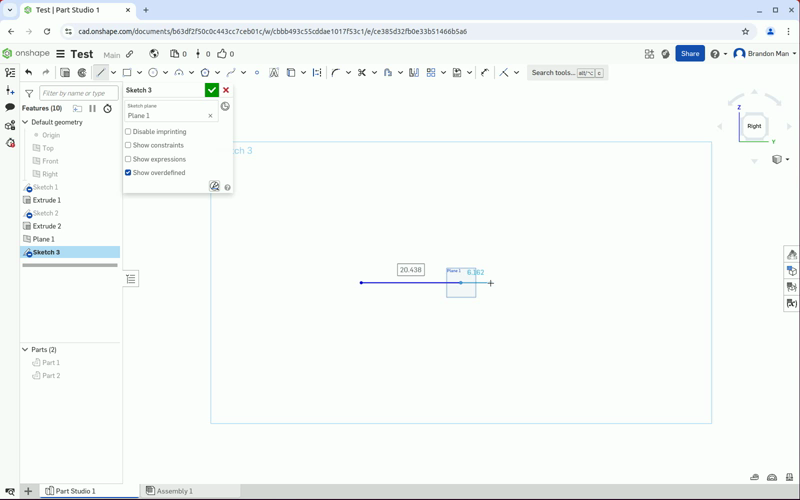
mouse_move(460, 269)
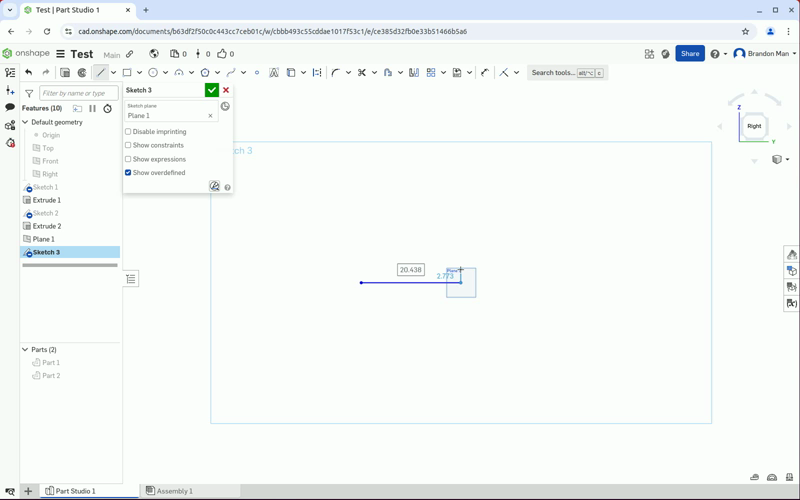
click(460, 269)
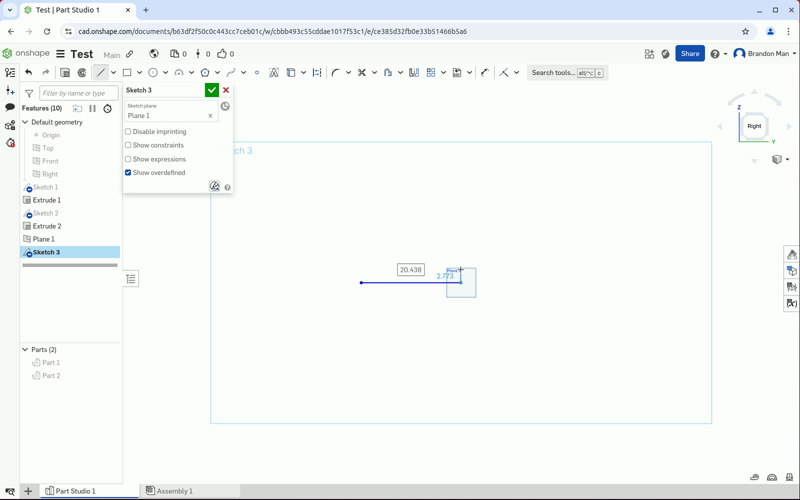
key_up(shift)
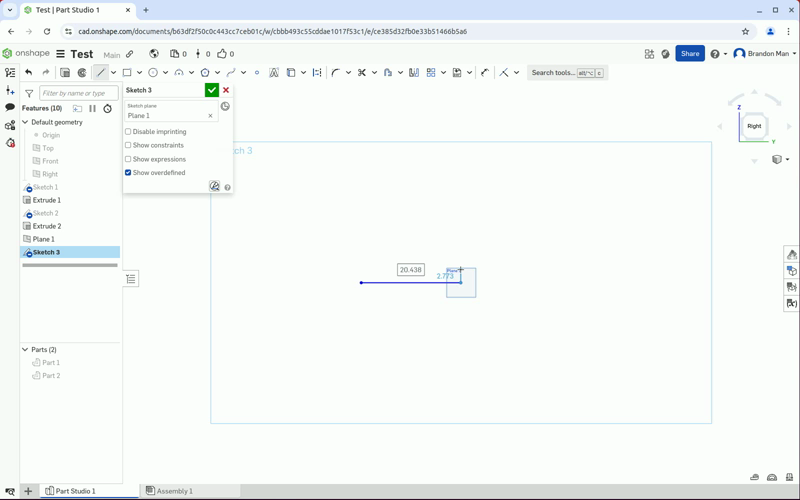
key_down(shift)
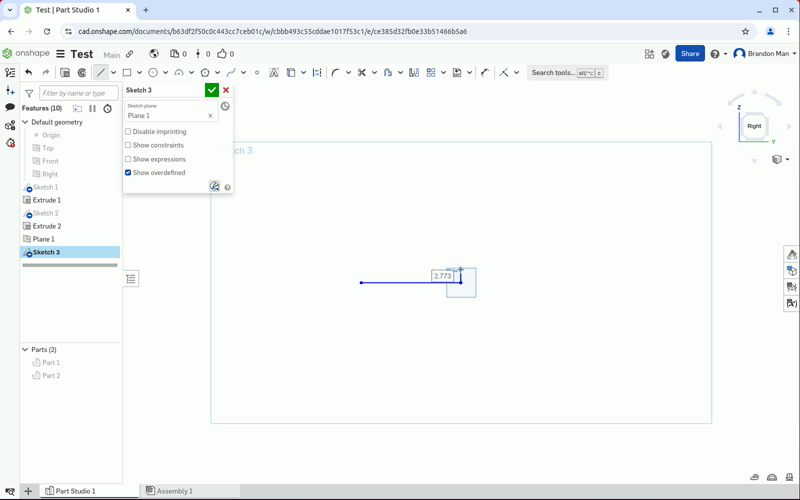
mouse_move(361, 269)
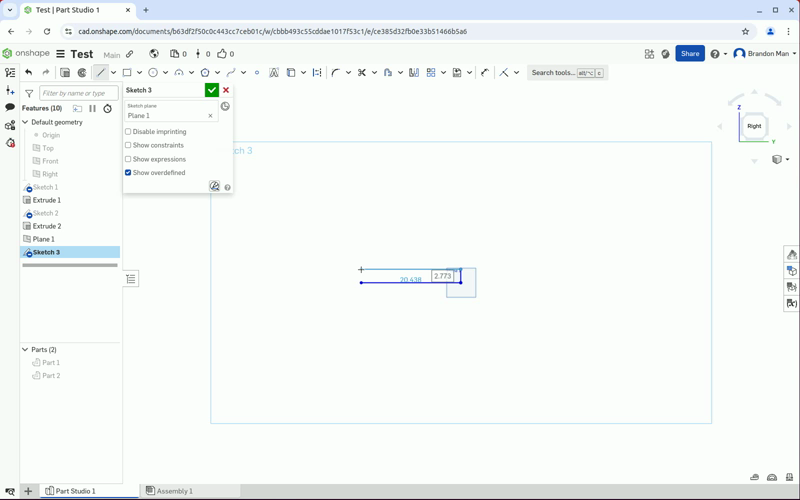
click(361, 269)
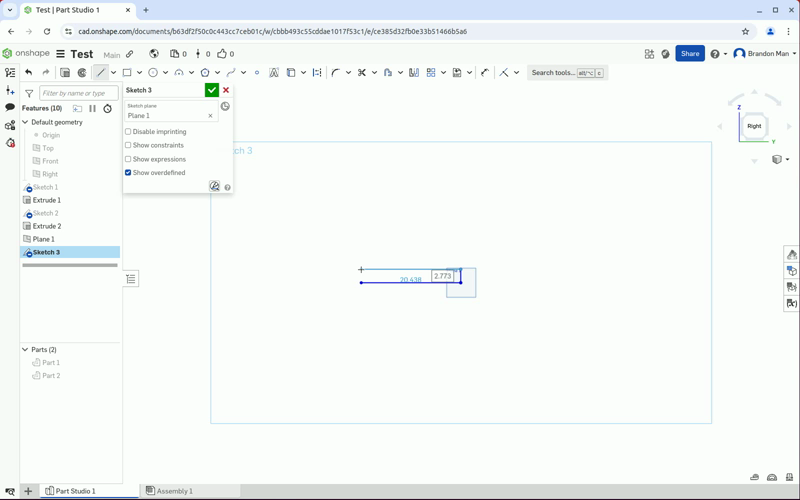
key_up(shift)
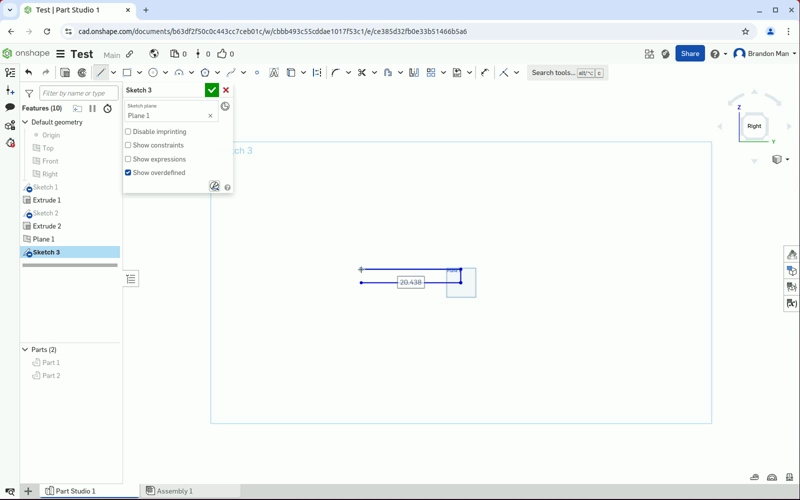
mouse_move(391, 269)
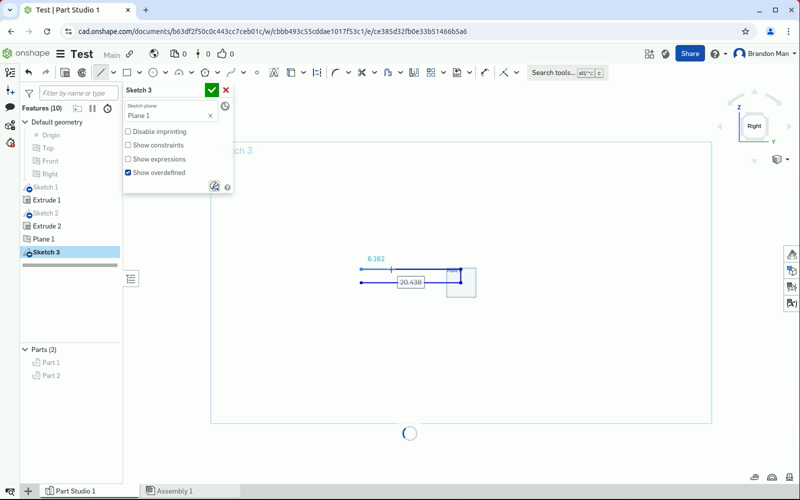
key_down(shift)
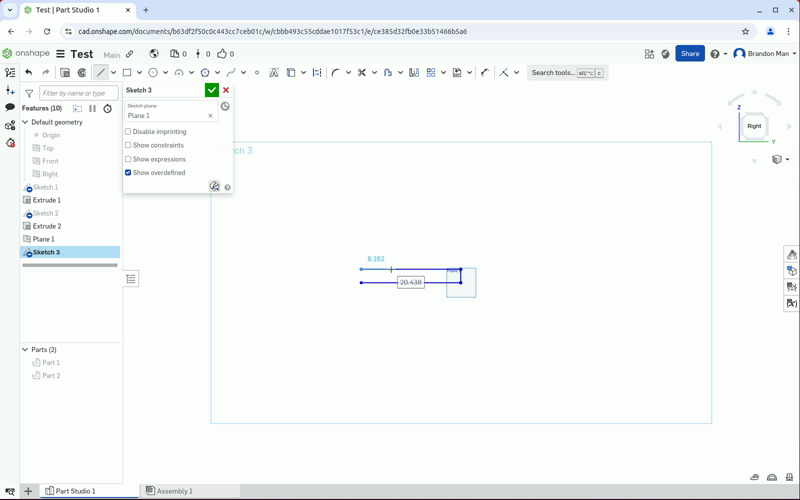
mouse_move(361, 282)
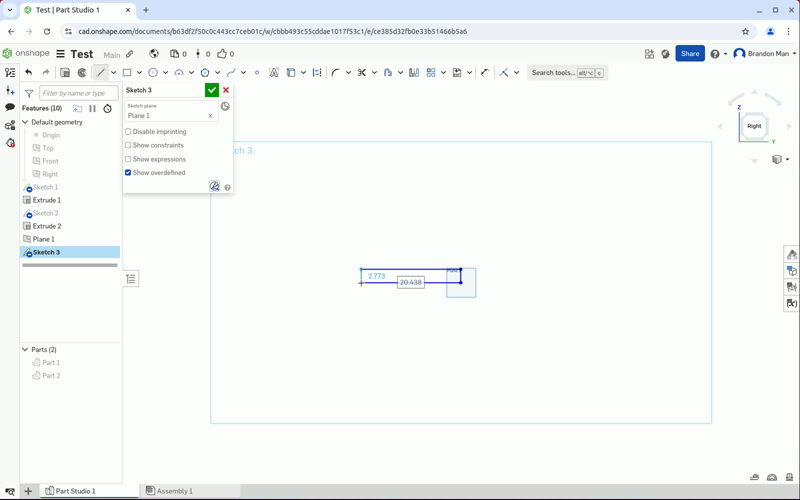
key_up(shift)
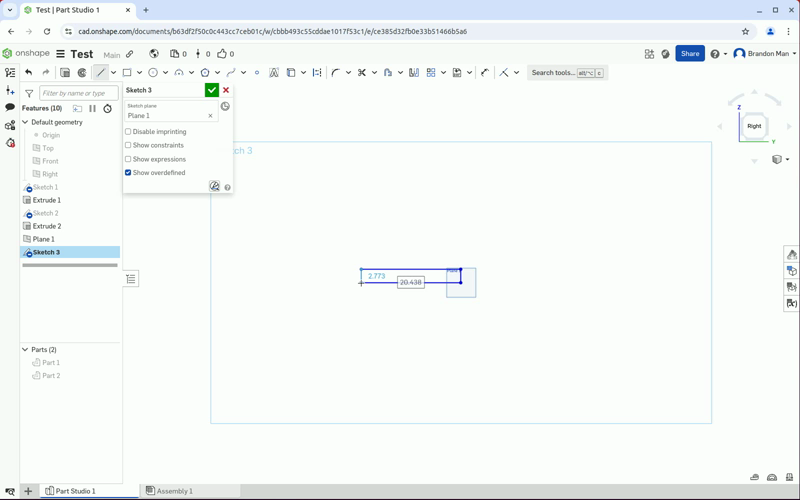
click(361, 282)
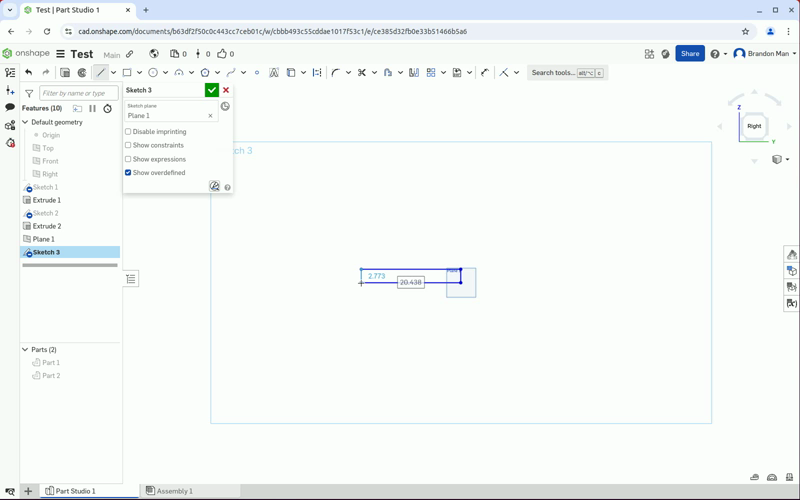
key(esc)
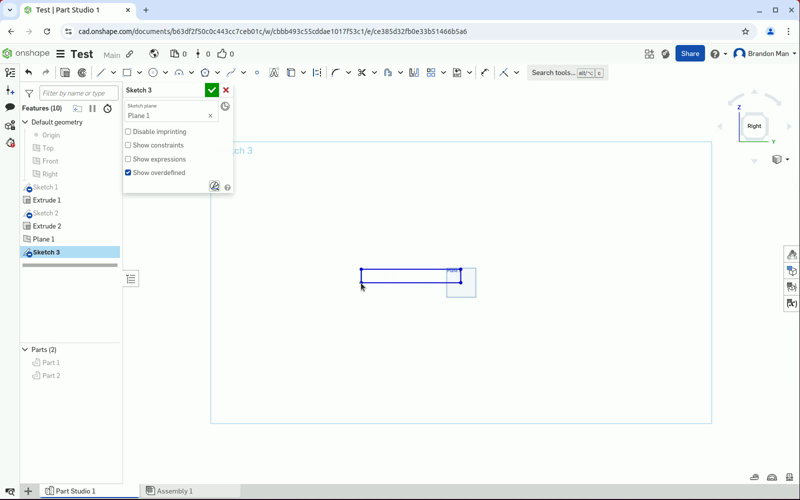
mouse_move(453, 275)
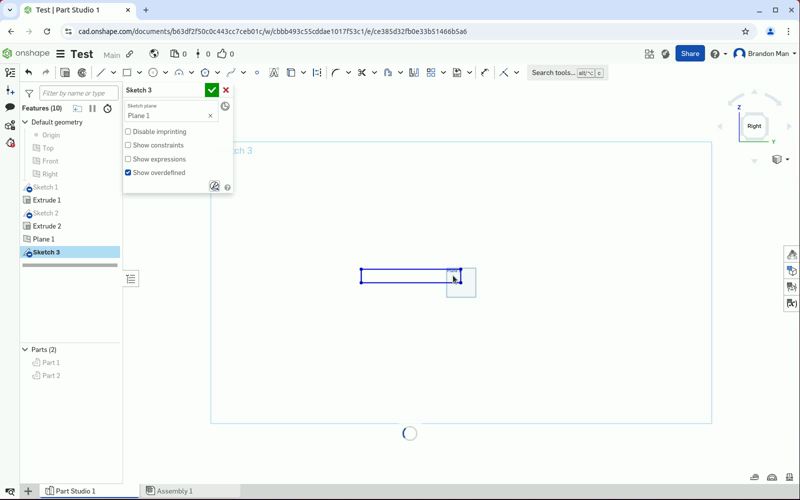
scroll(6)
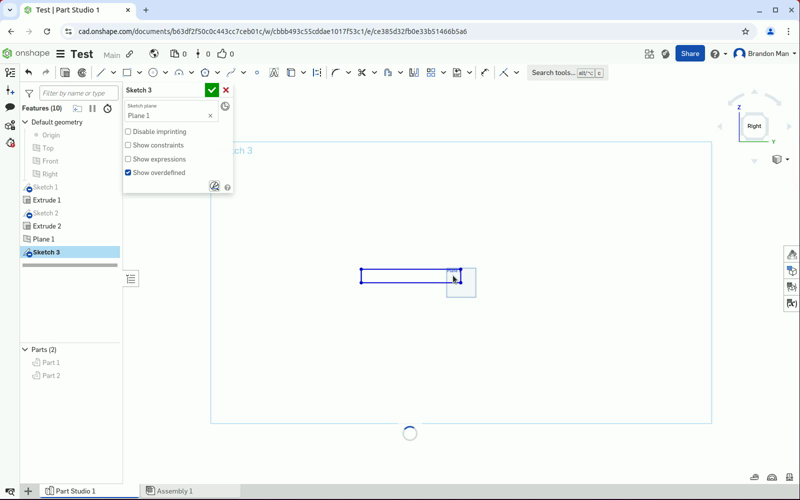
scroll(6)
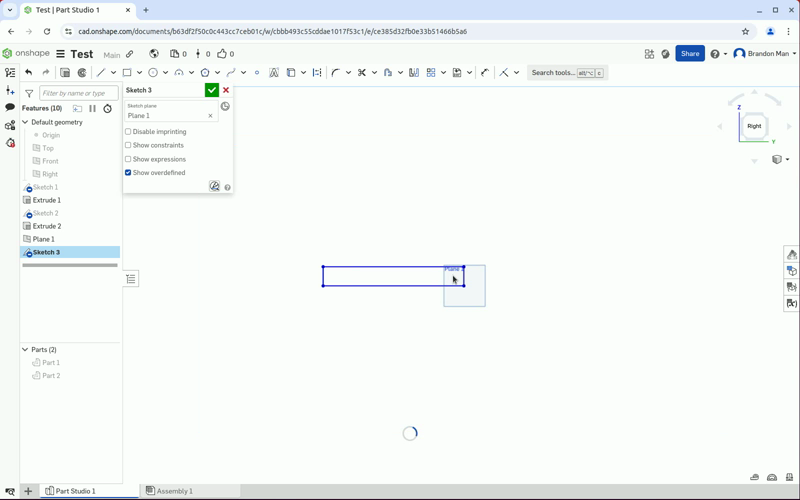
scroll(6)
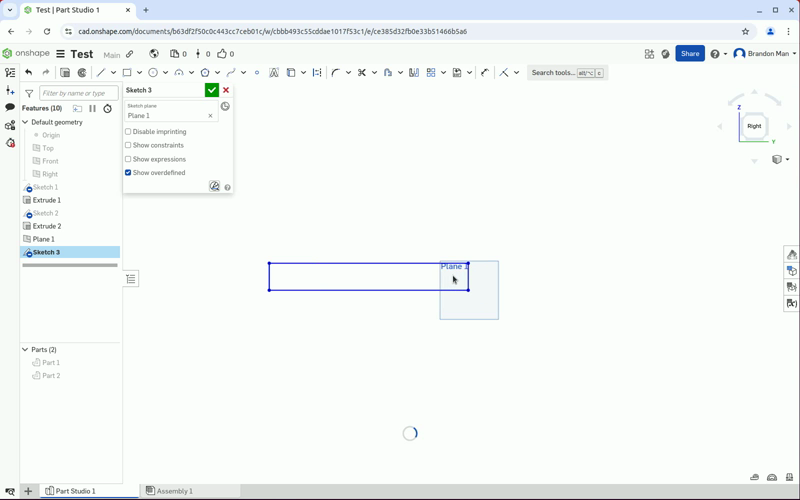
scroll(6)
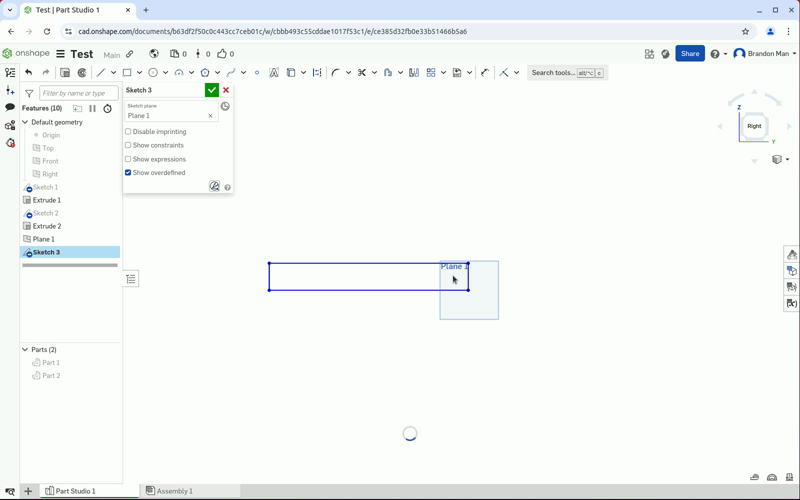
scroll(6)
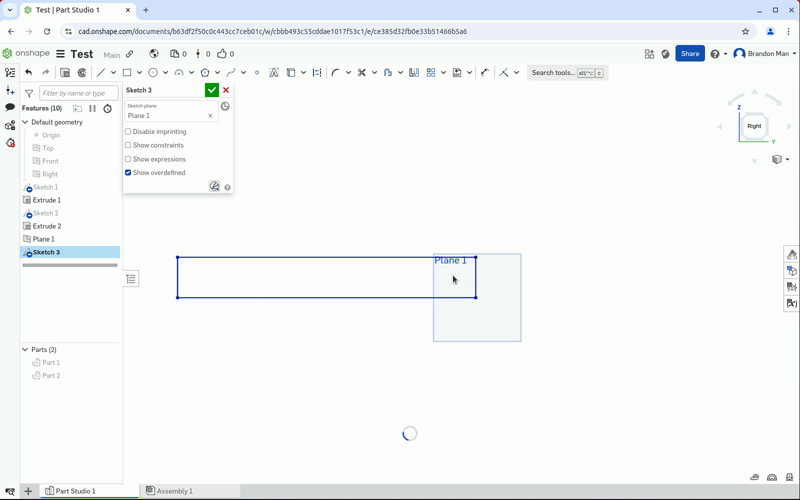
scroll(6)
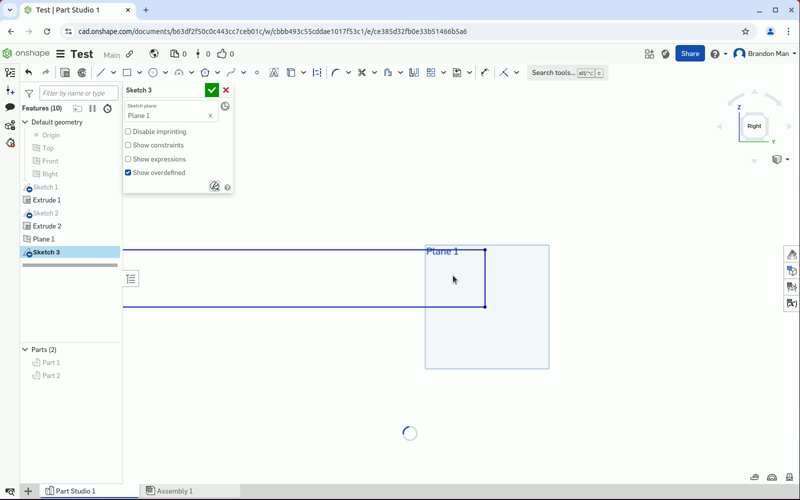
scroll(6)
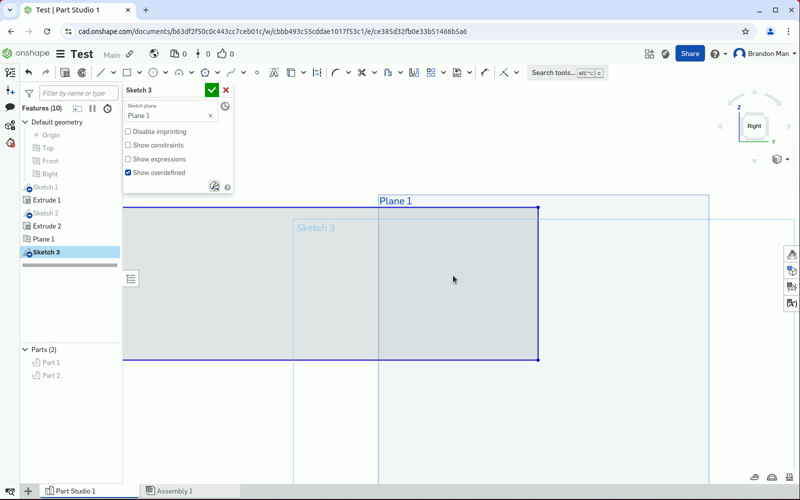
click(453, 275)
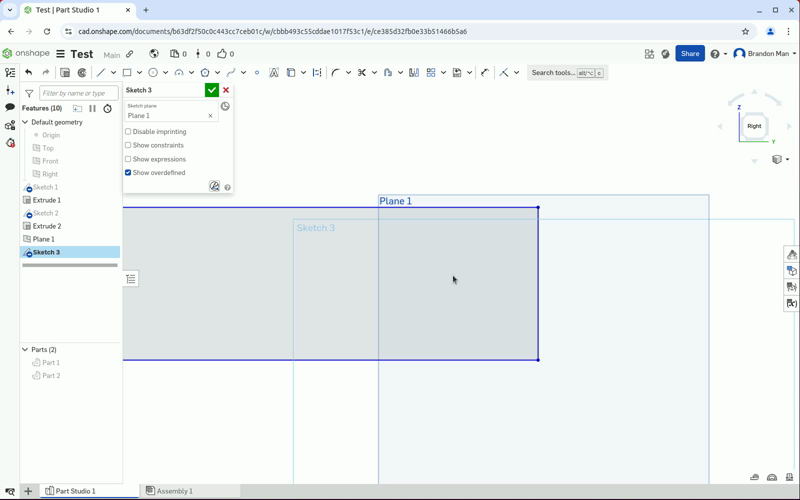
scroll(-6)
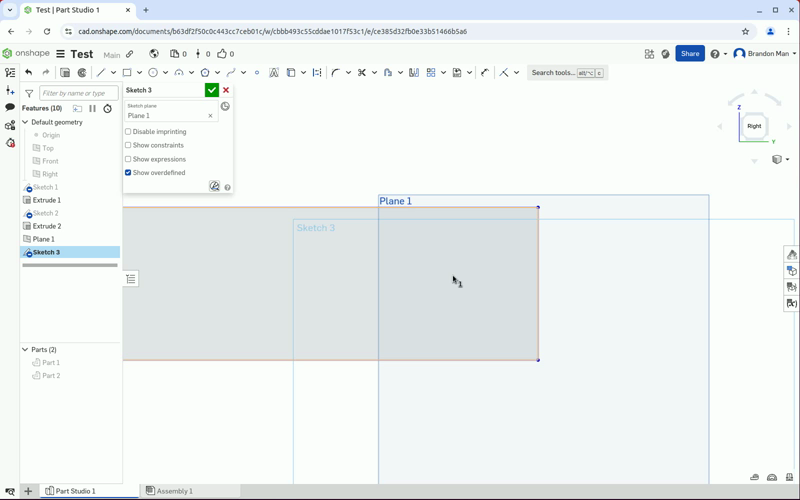
scroll(-6)
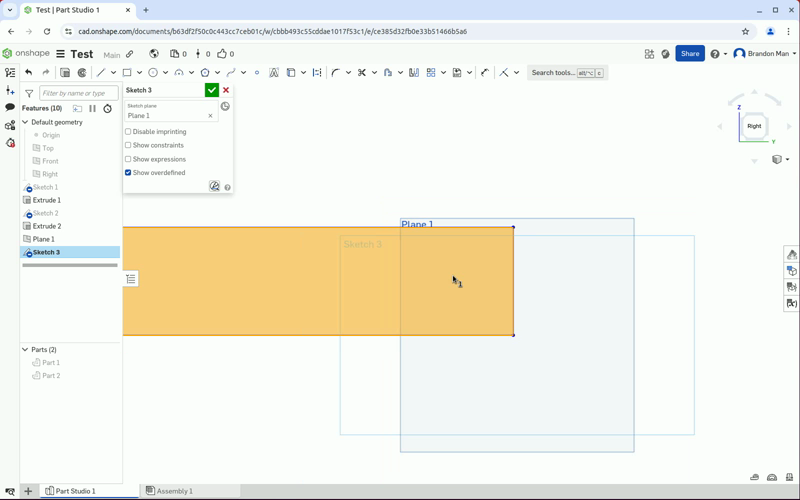
scroll(-6)
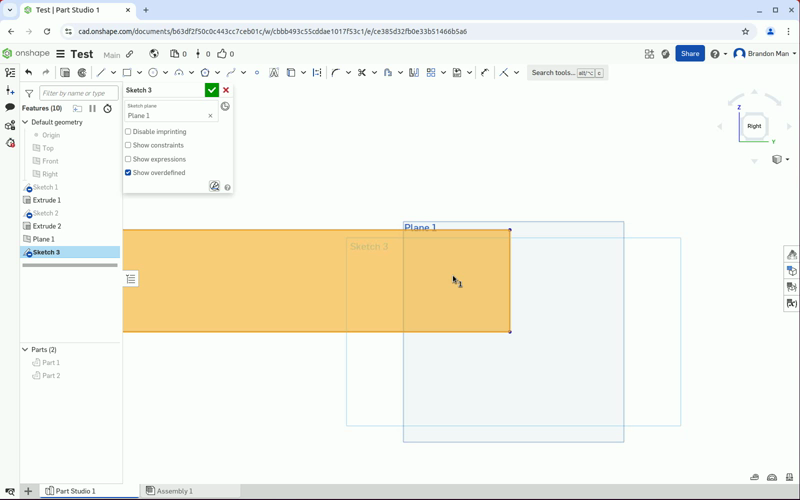
scroll(-6)
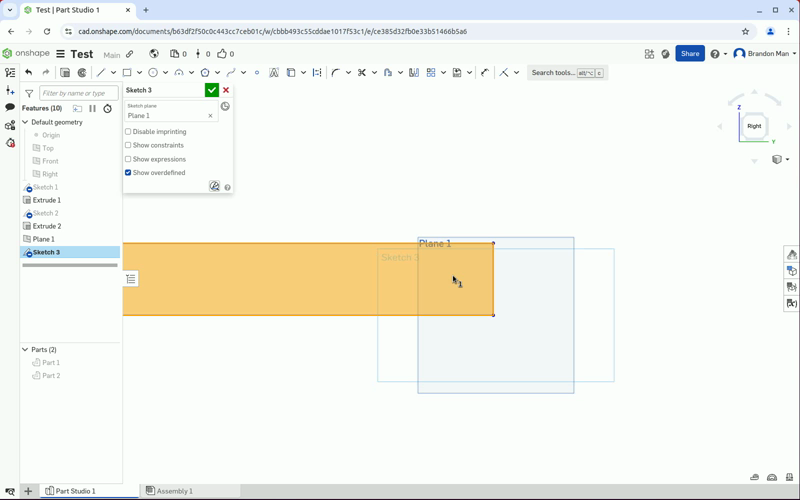
scroll(-6)
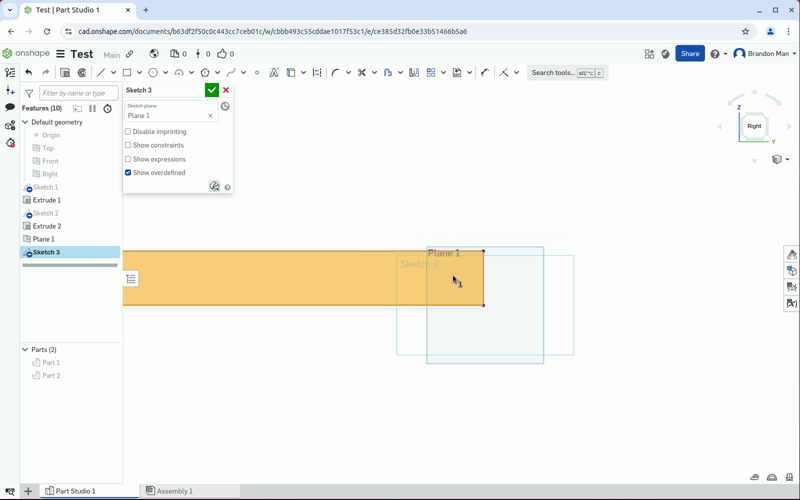
scroll(-6)
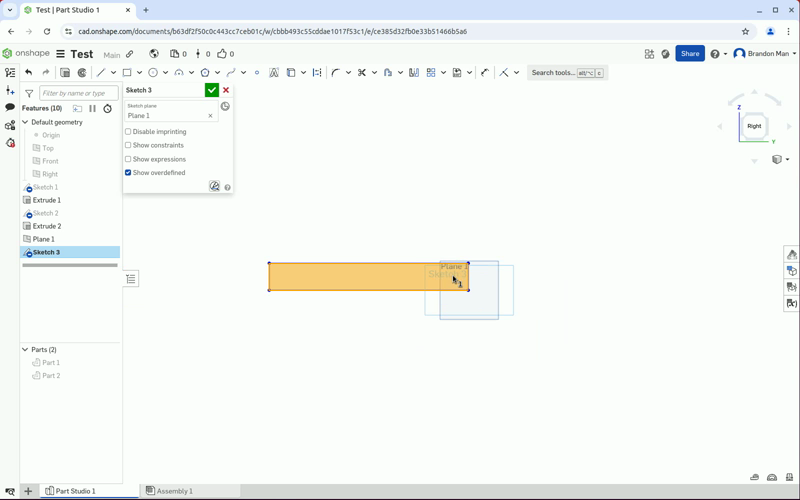
scroll(-6)
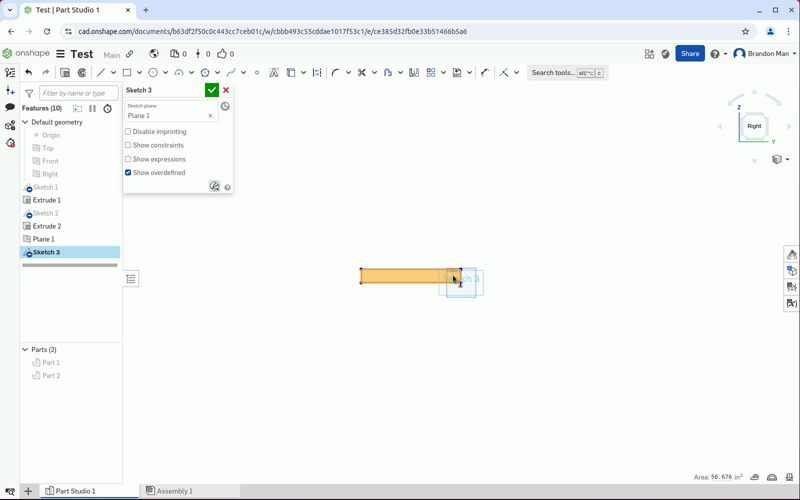
mouse_move(73, 352)
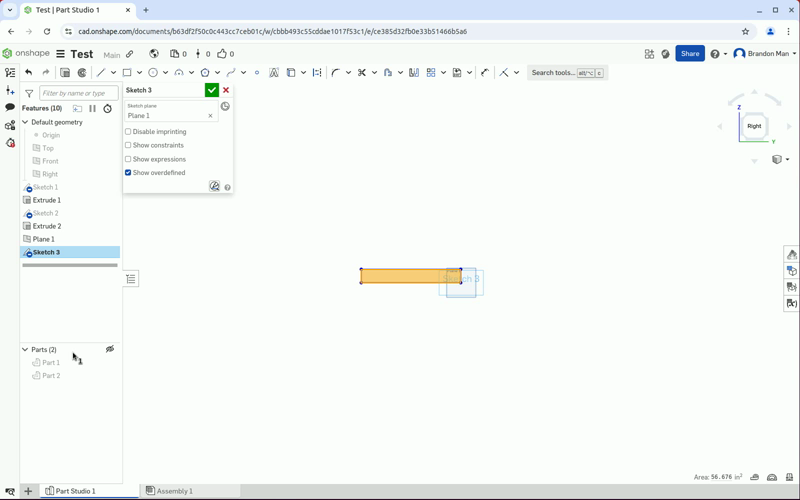
key(shift+y)
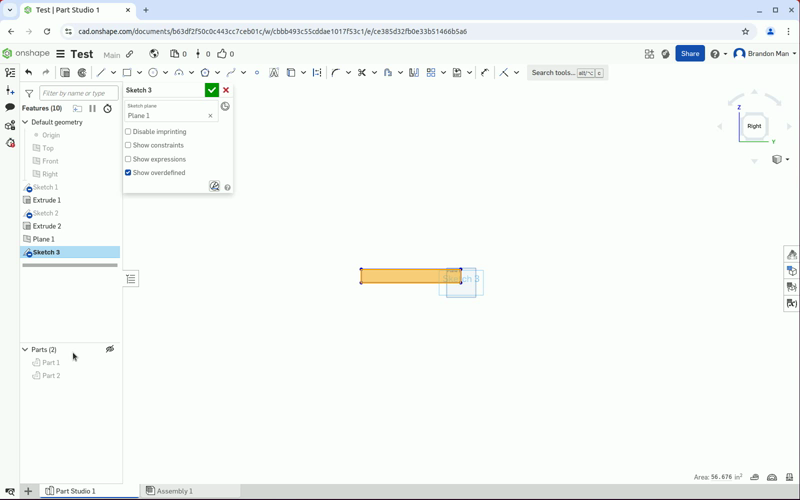
key(shift+e)
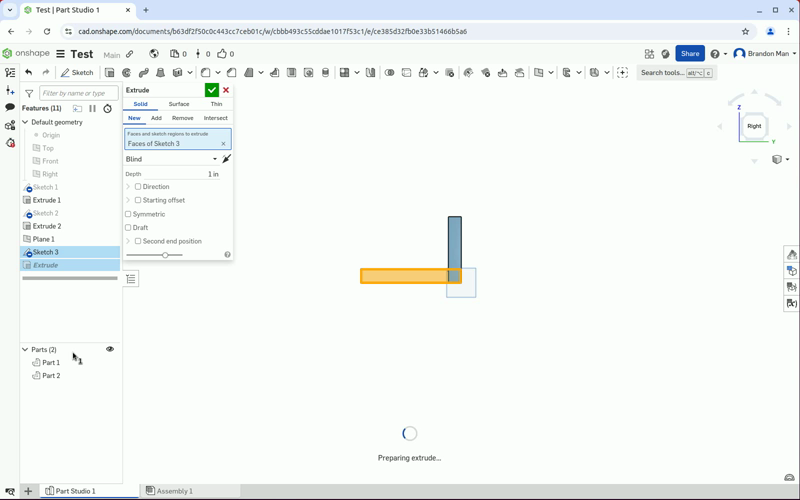
mouse_move(143, 106)
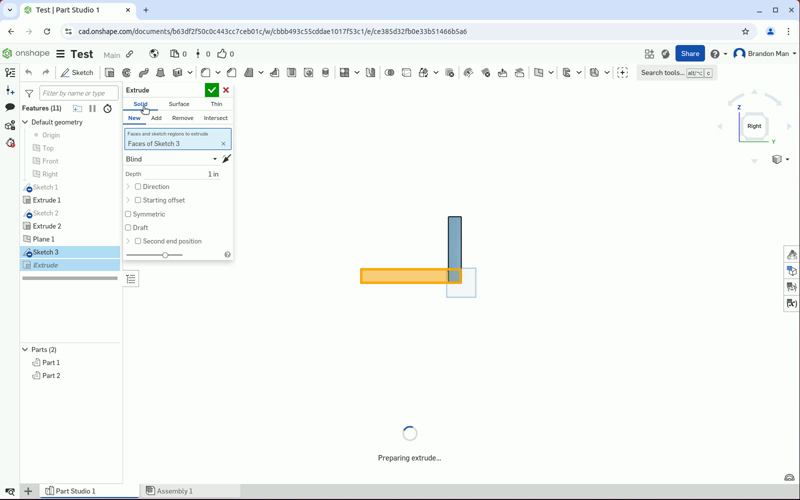
click(143, 106)
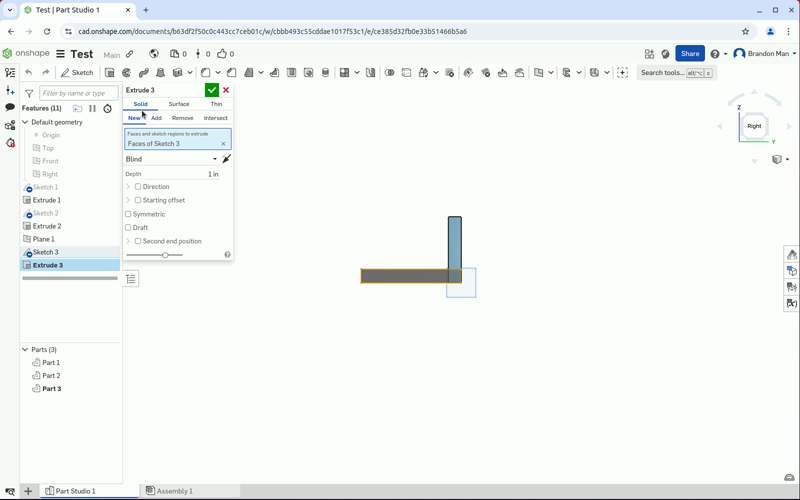
mouse_move(137, 120)
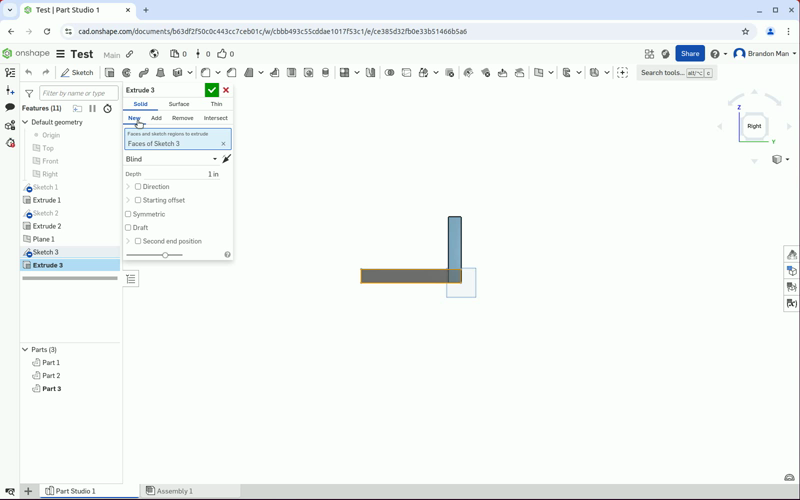
click(137, 120)
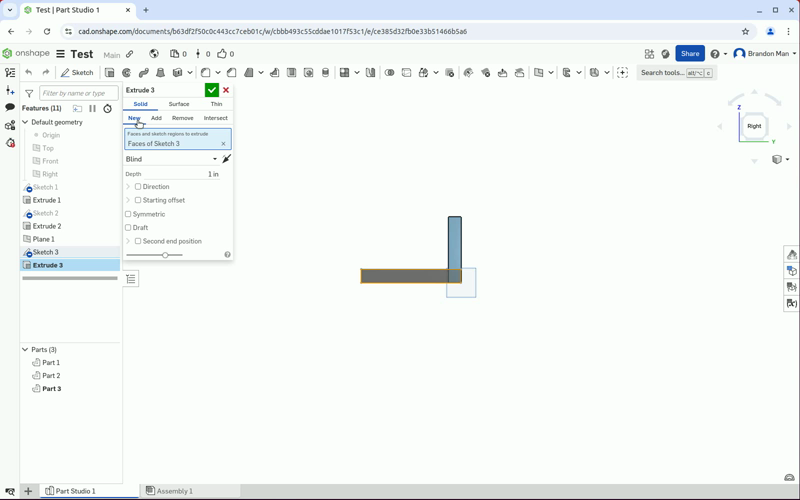
key(tab, 4)
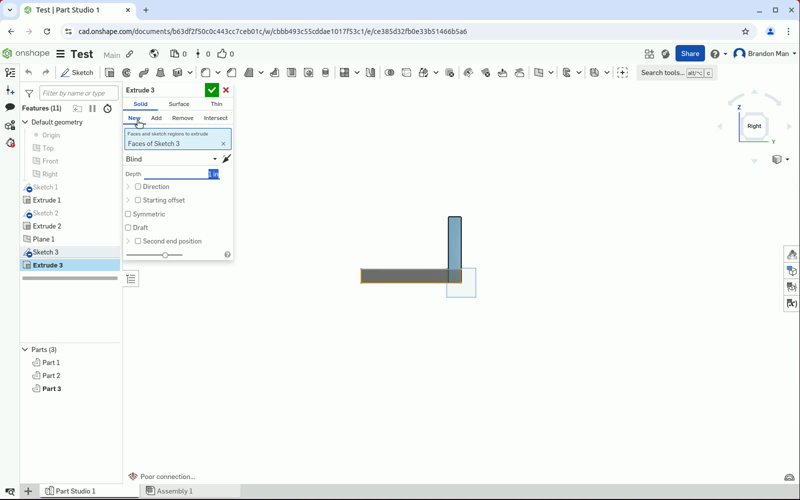
text(-13.48)
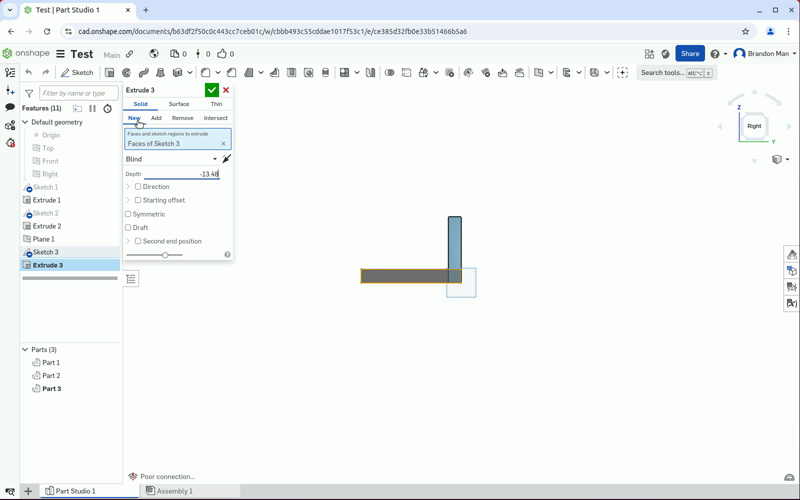
key(enter)
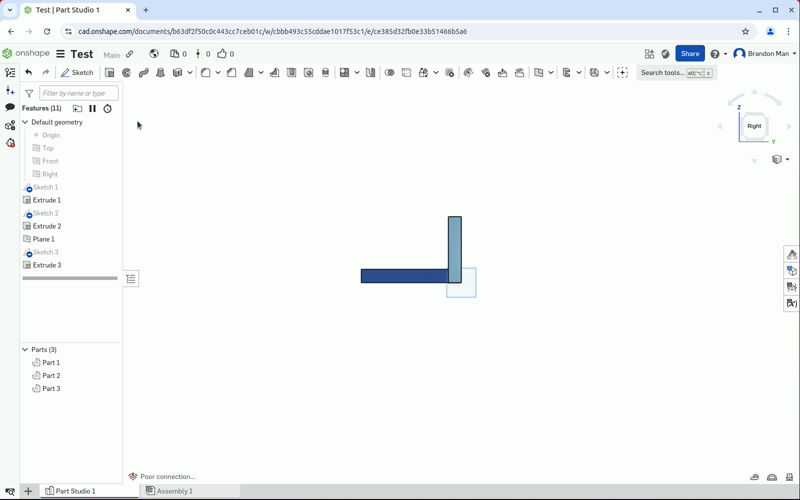
key(shift+h)
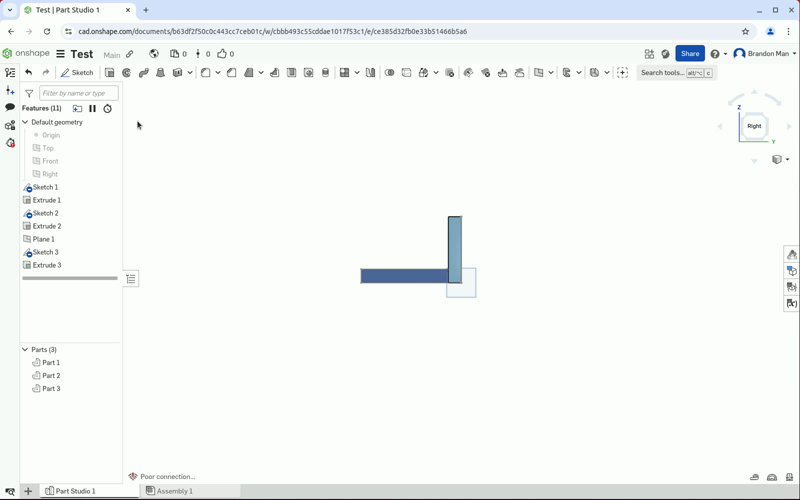
key(shift+h)
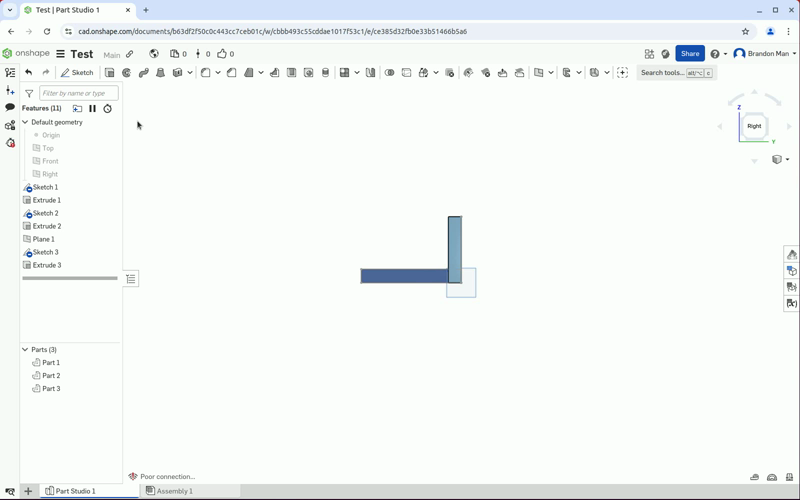
key(shift+7)
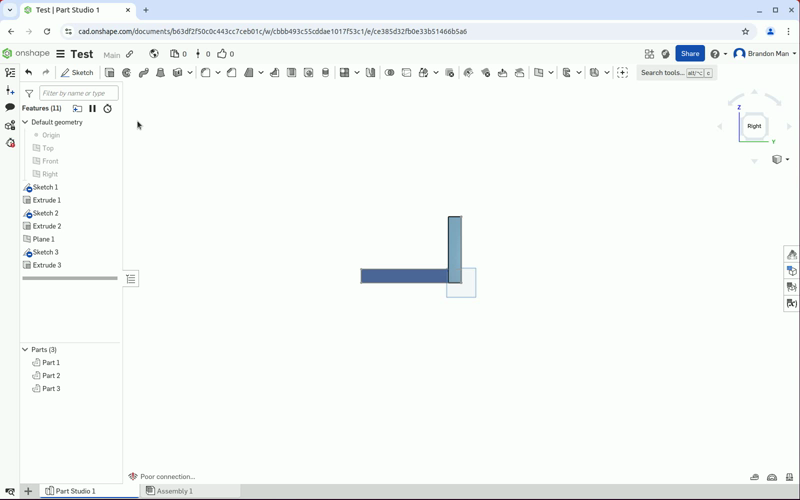
key(right, 2)
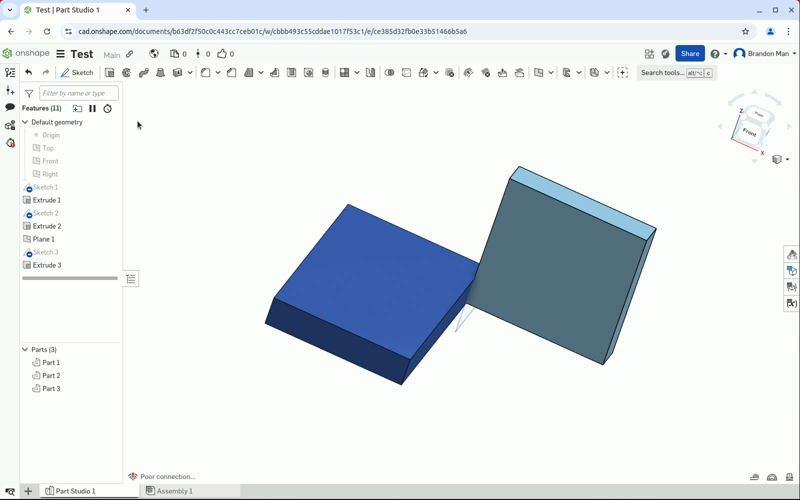
key(down, 2)
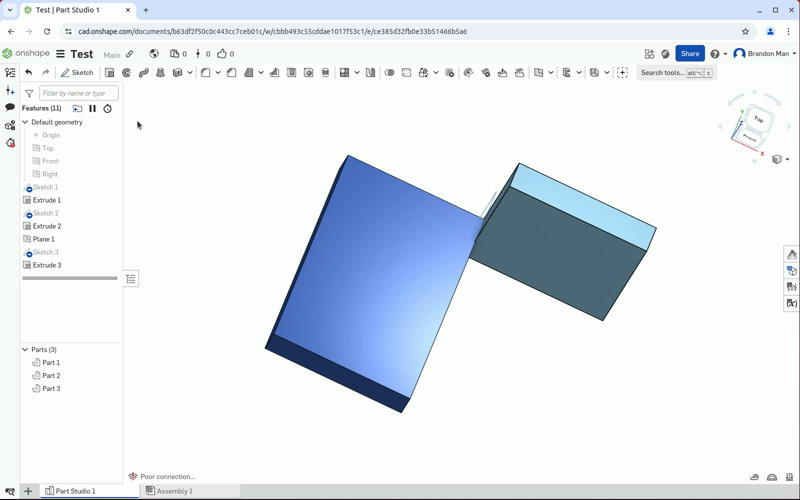
key(up, 2)
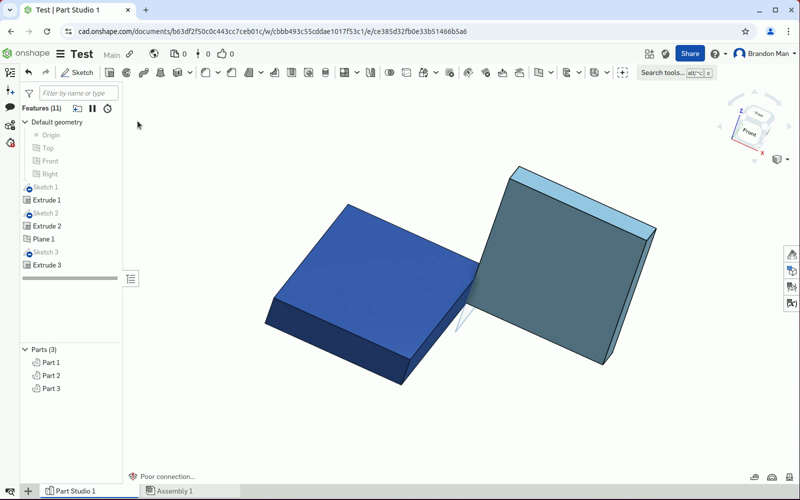
key(left, 2)
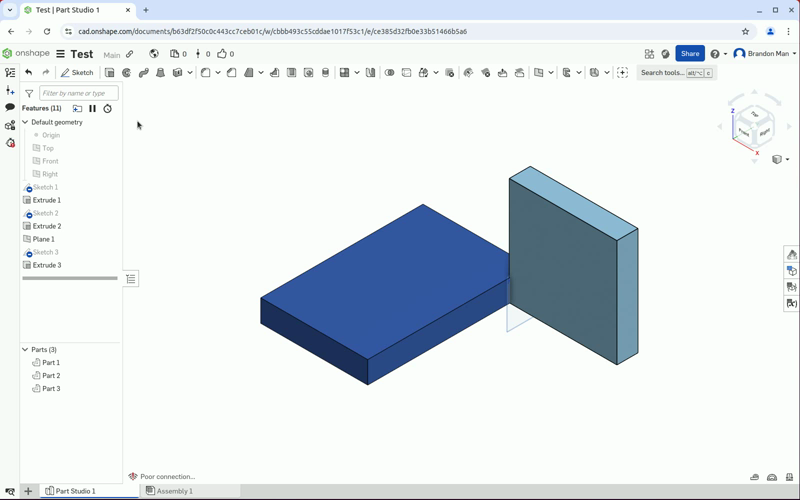
mouse_move(73, 189)
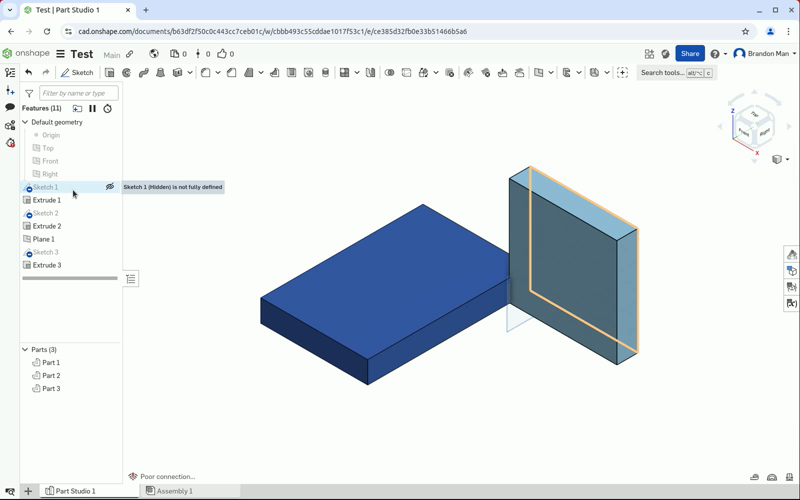
click(73, 189)